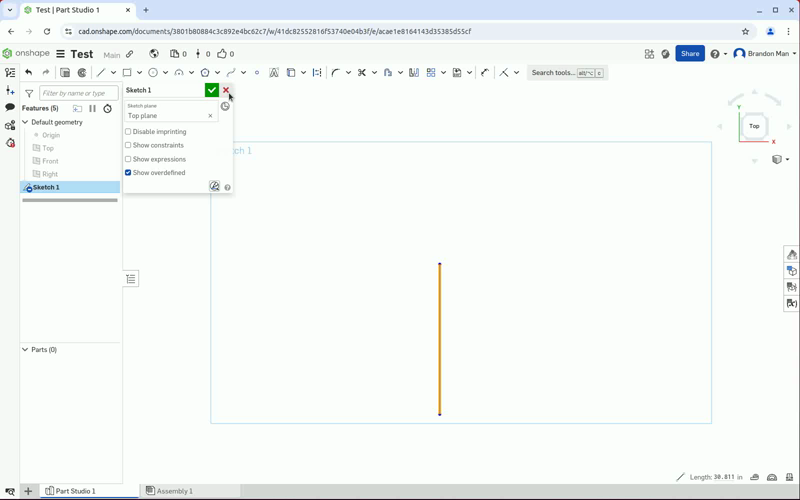
key(shift+h)
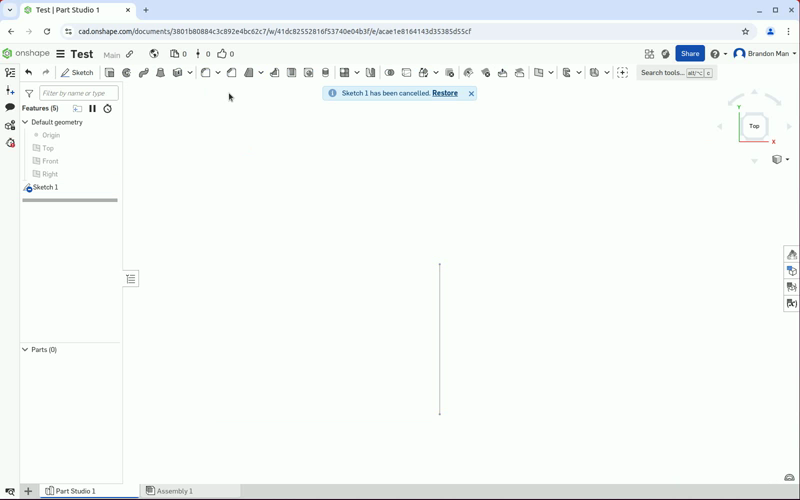
key(shift+s)
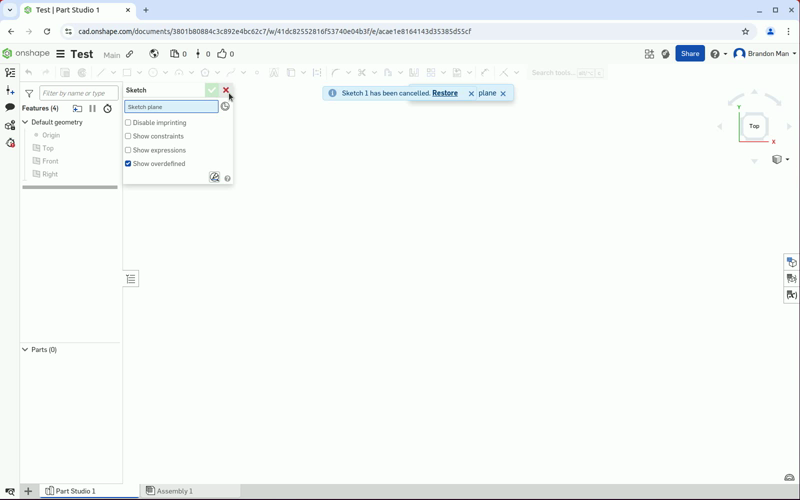
mouse_move(73, 150)
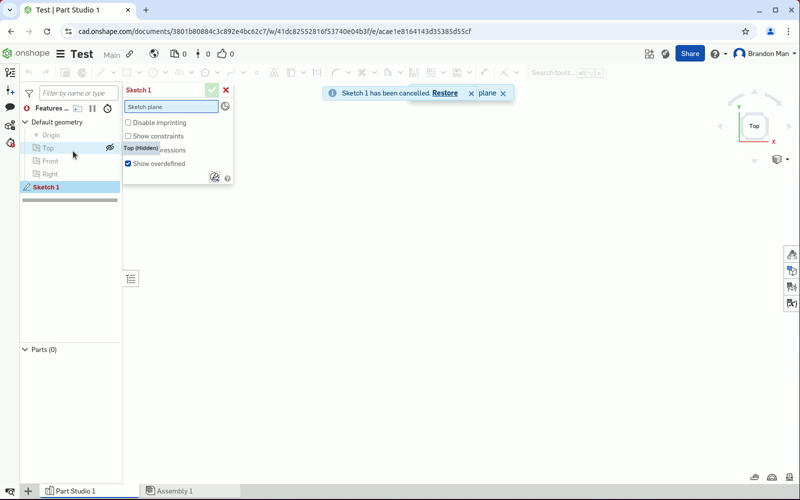
click(73, 150)
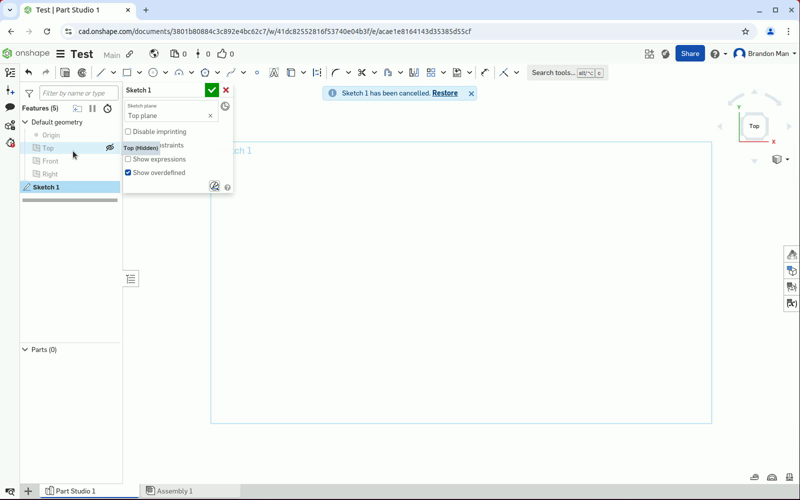
mouse_move(73, 352)
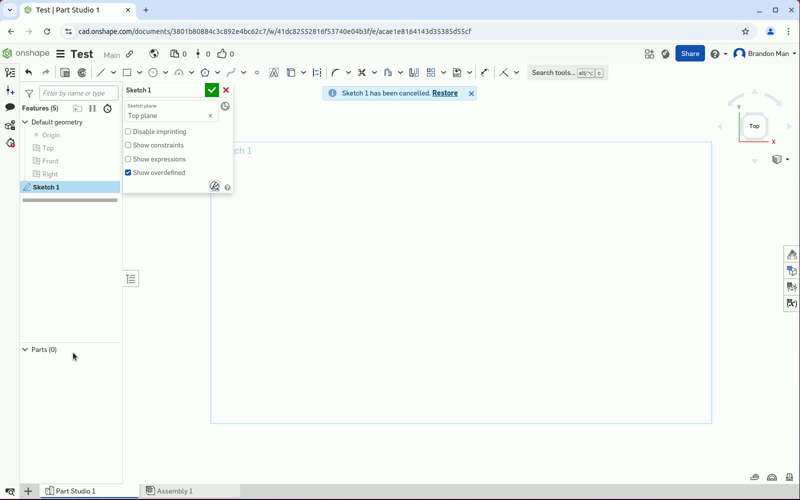
key(y)
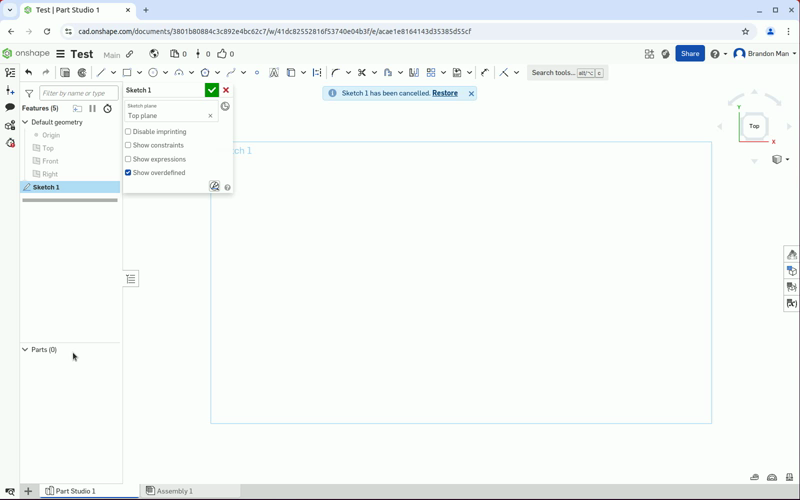
key(c)
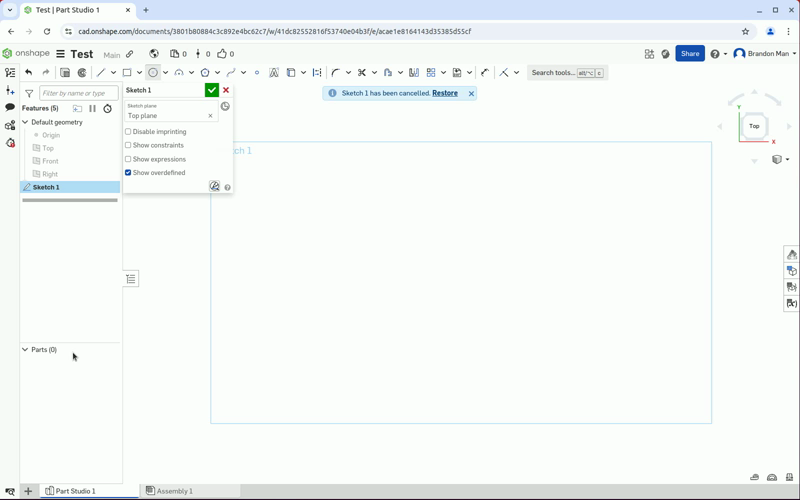
key_down(shift)
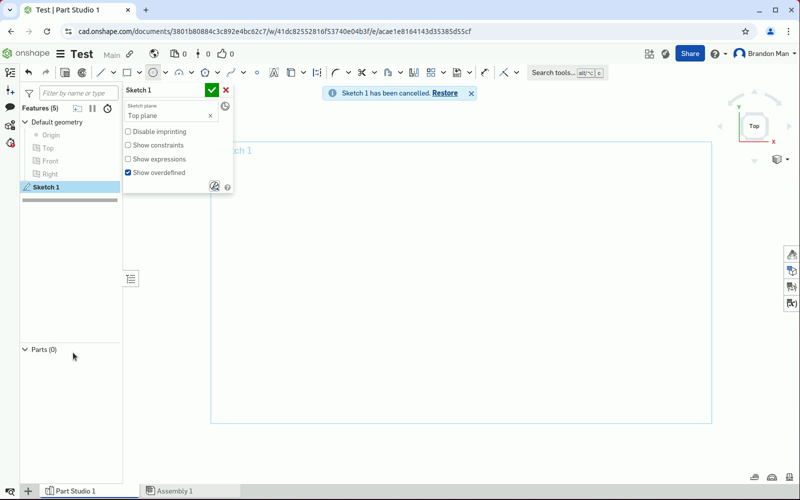
mouse_move(460, 282)
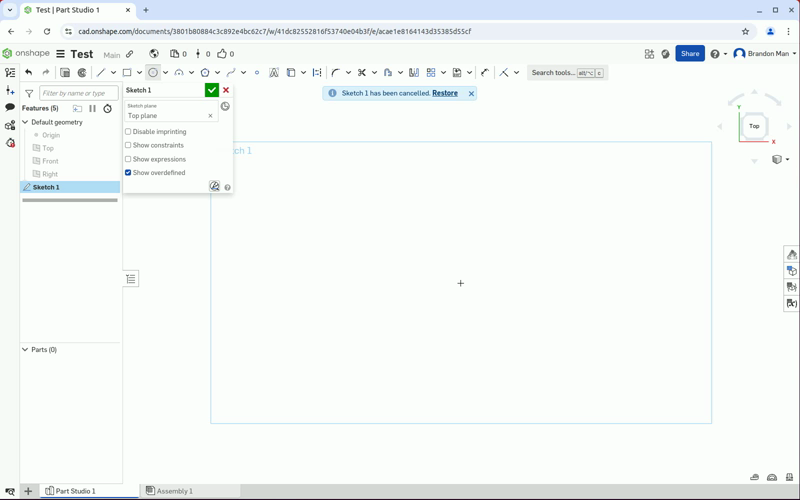
click(460, 282)
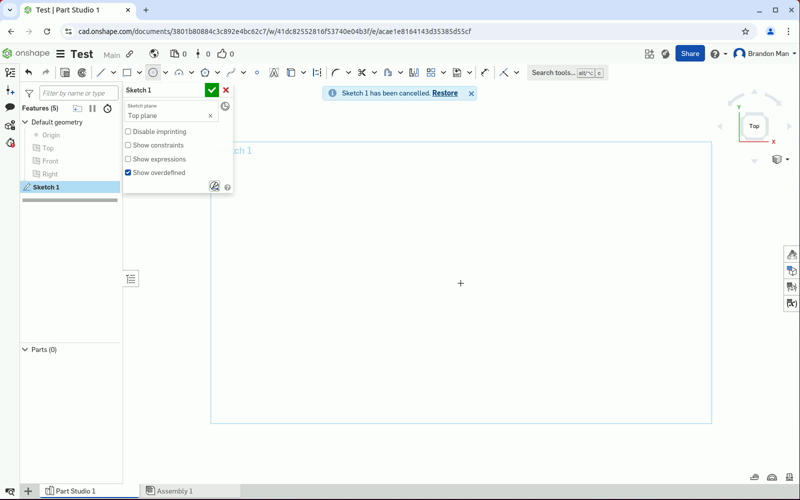
key_up(shift)
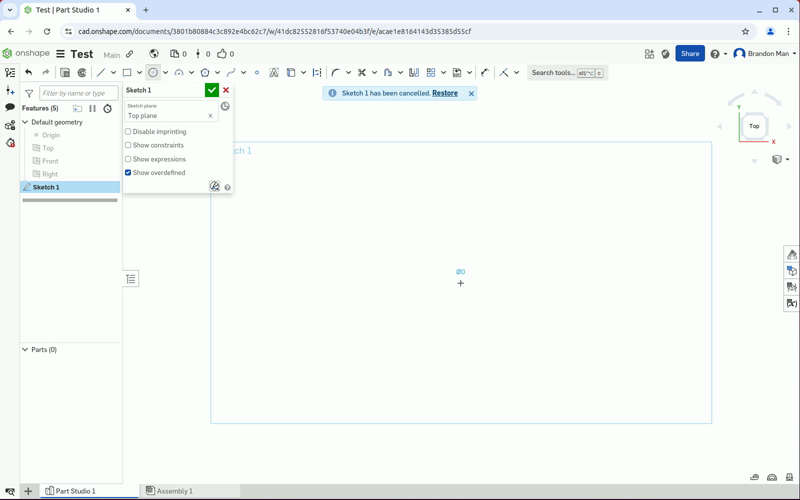
mouse_move(478, 282)
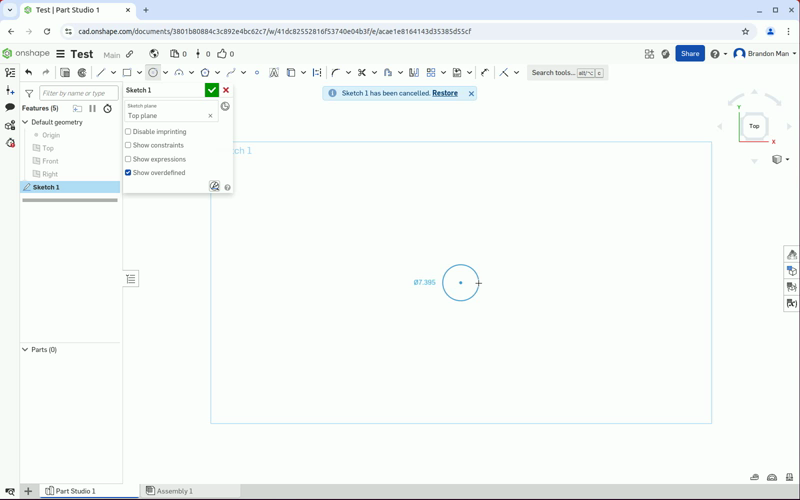
click(478, 282)
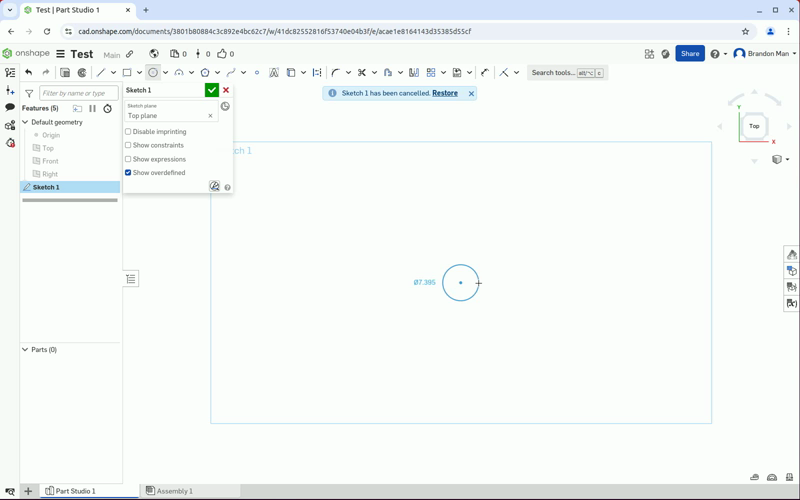
key(esc)
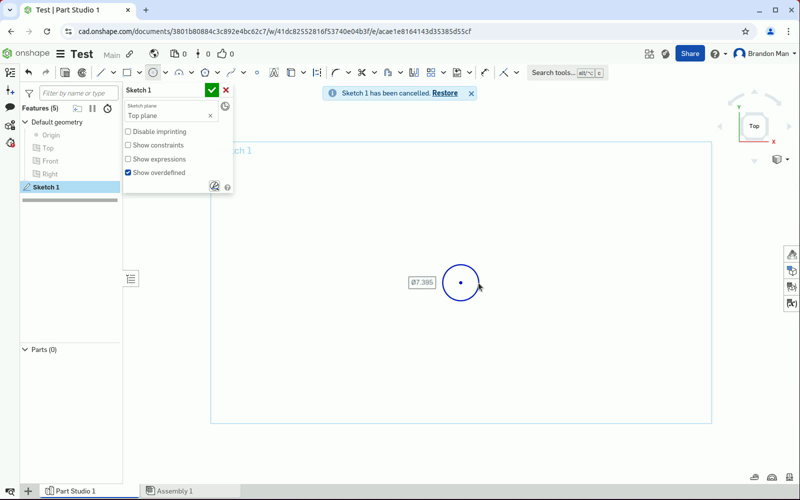
key(c)
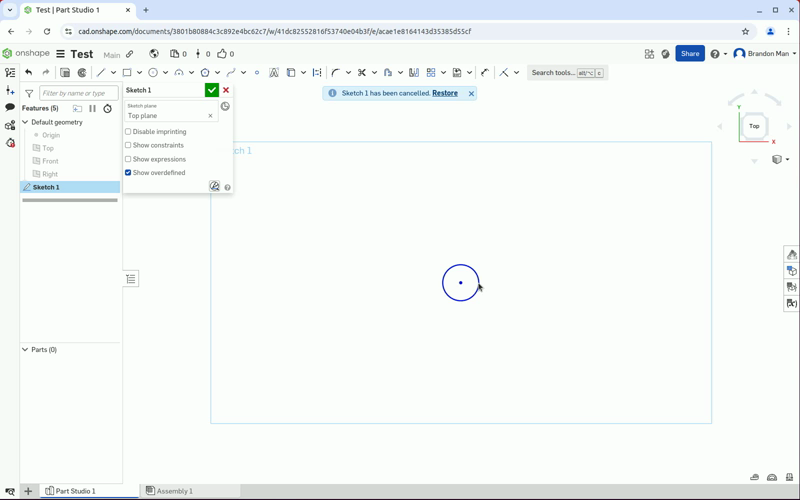
key_down(shift)
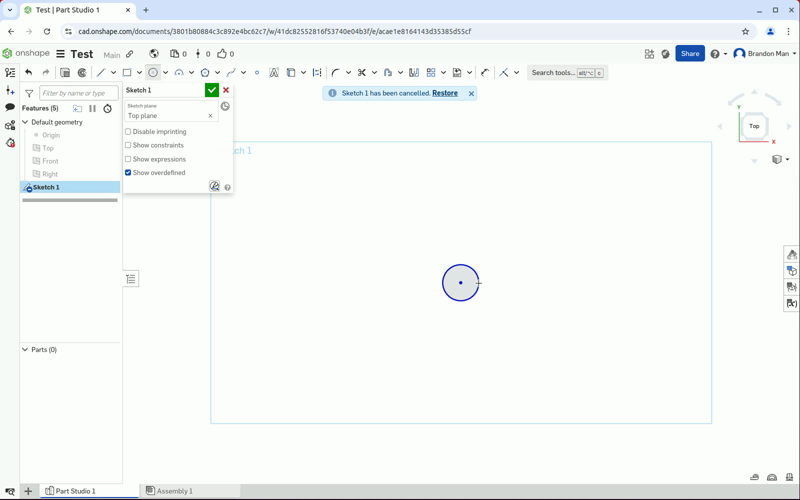
mouse_move(460, 282)
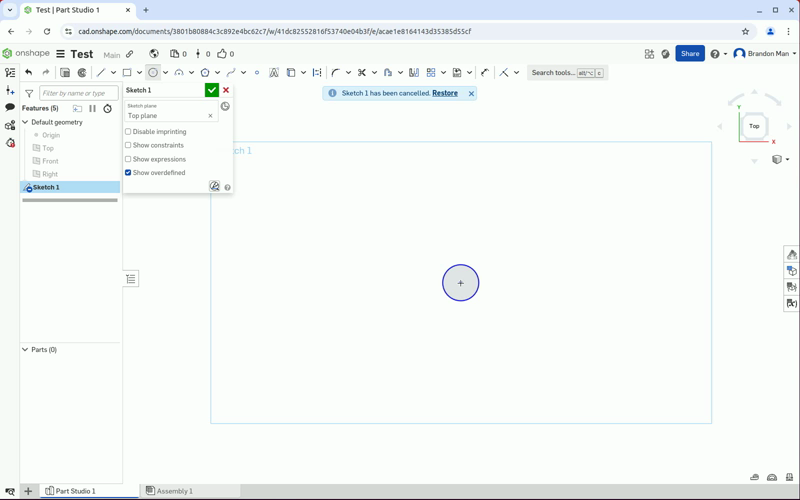
click(460, 282)
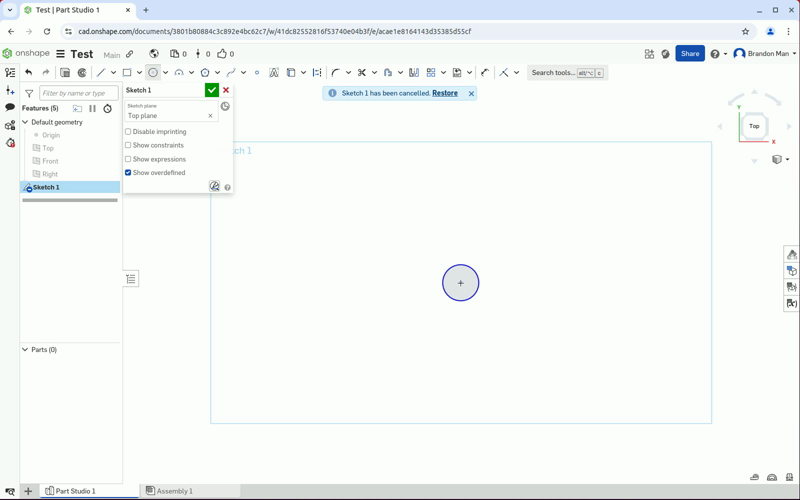
key_up(shift)
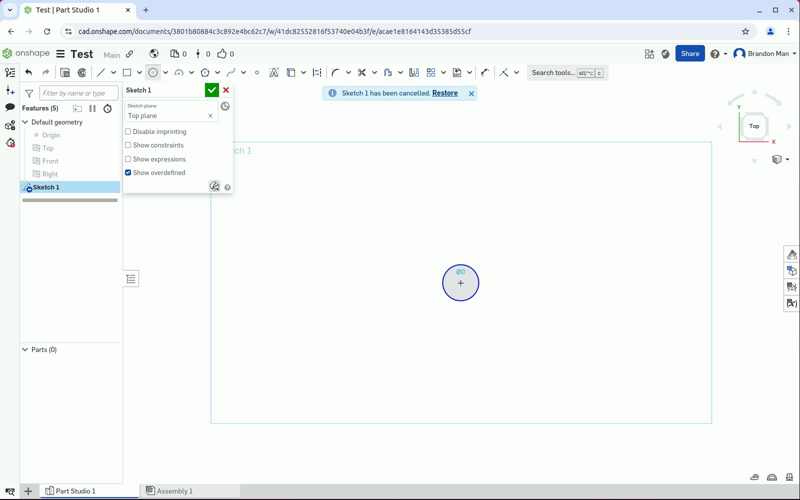
mouse_move(477, 282)
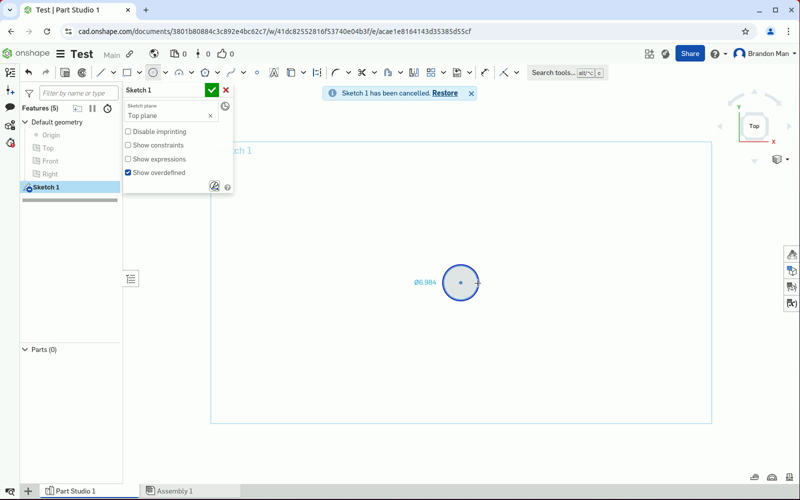
scroll(6)
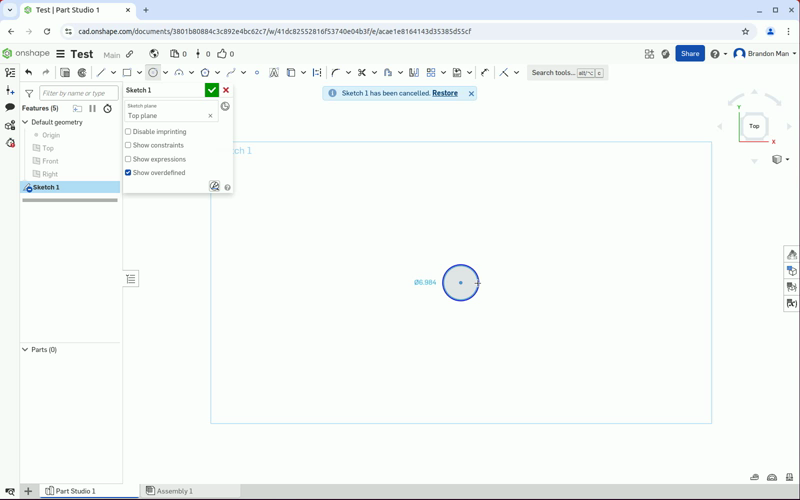
scroll(6)
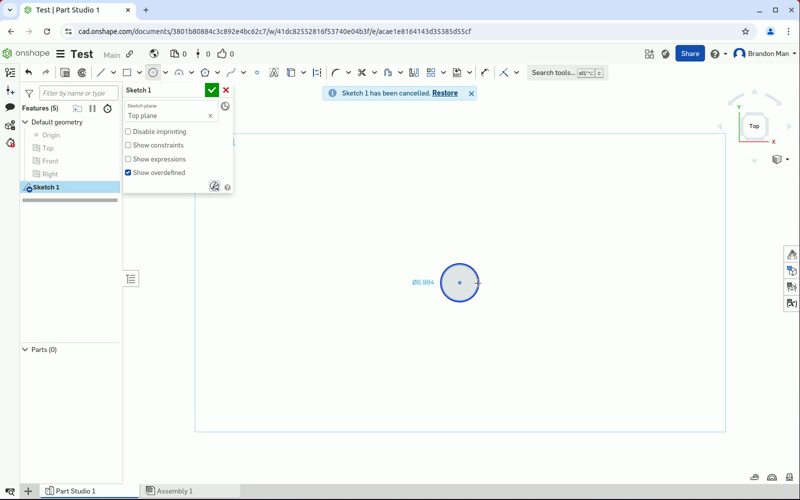
scroll(6)
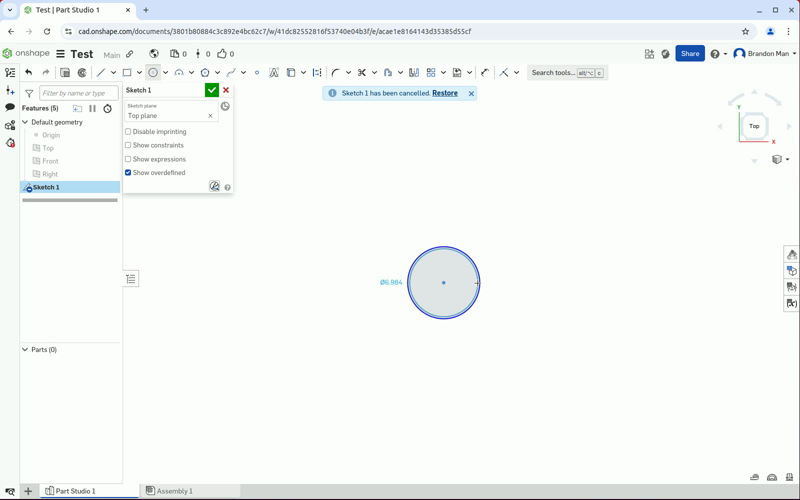
scroll(6)
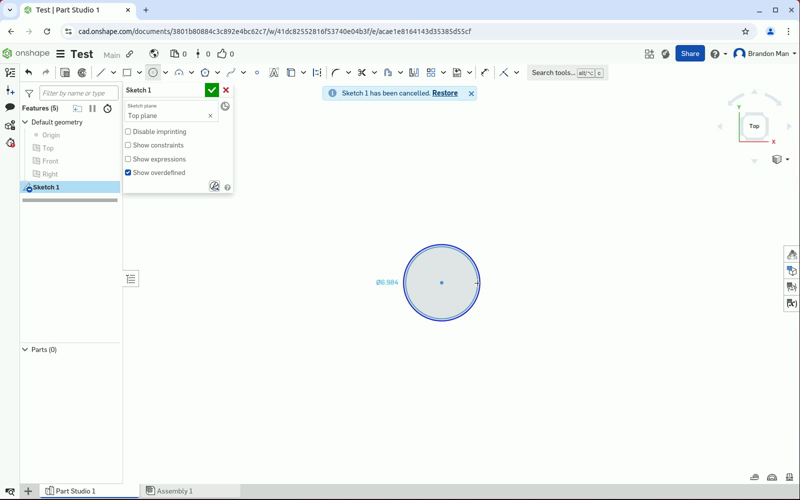
scroll(6)
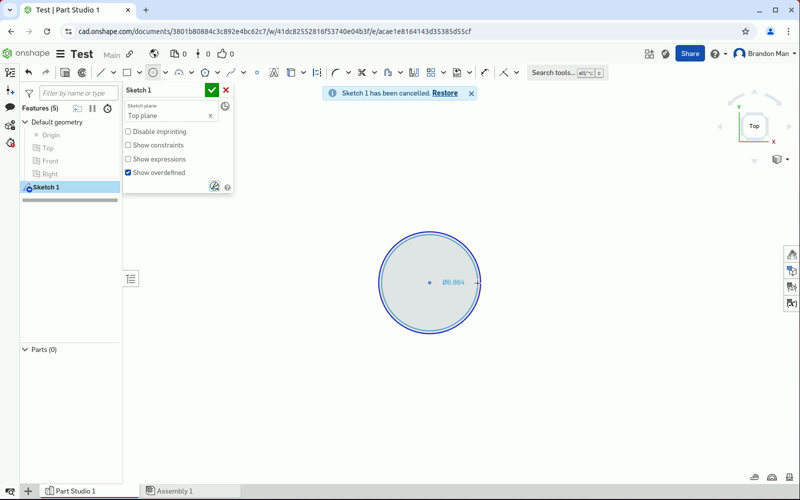
scroll(6)
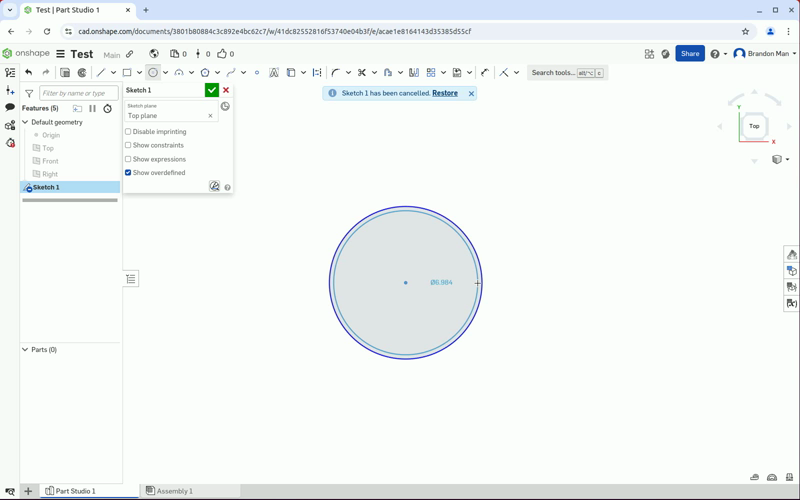
scroll(6)
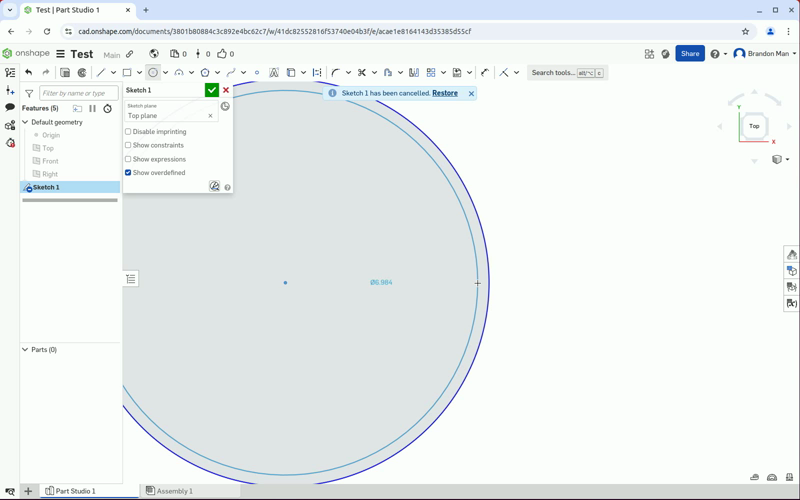
click(477, 282)
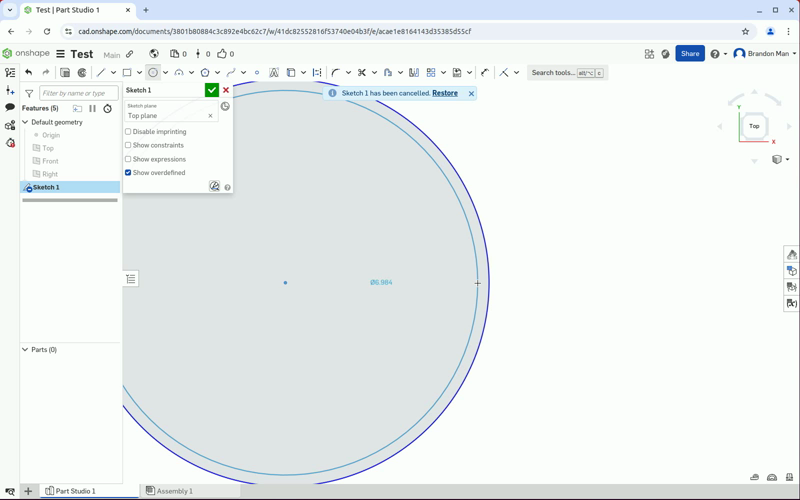
scroll(-6)
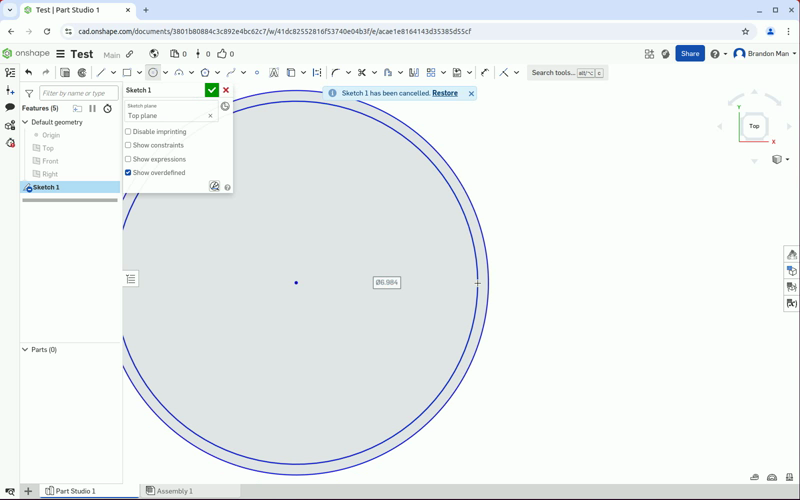
scroll(-6)
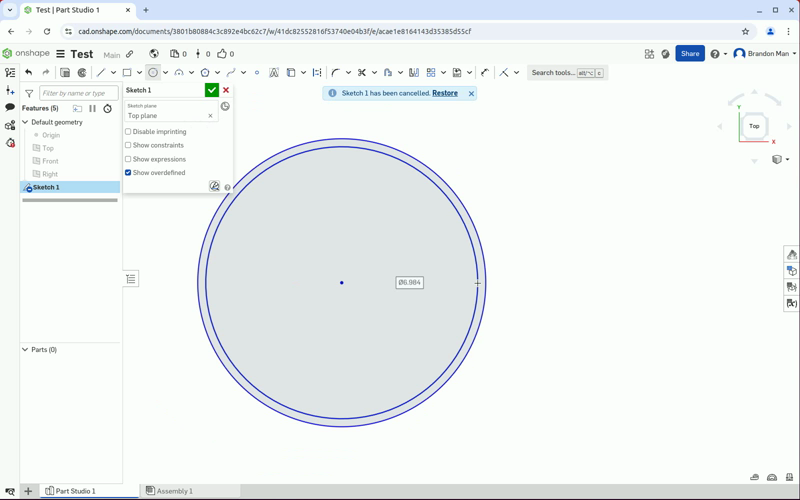
scroll(-6)
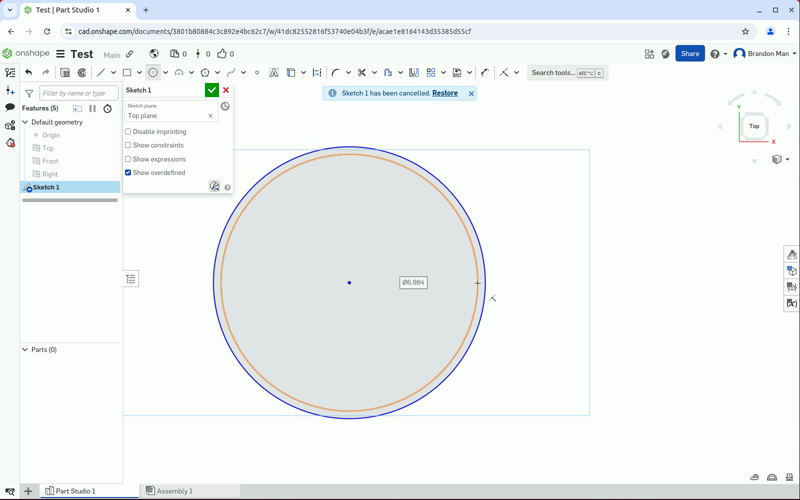
scroll(-6)
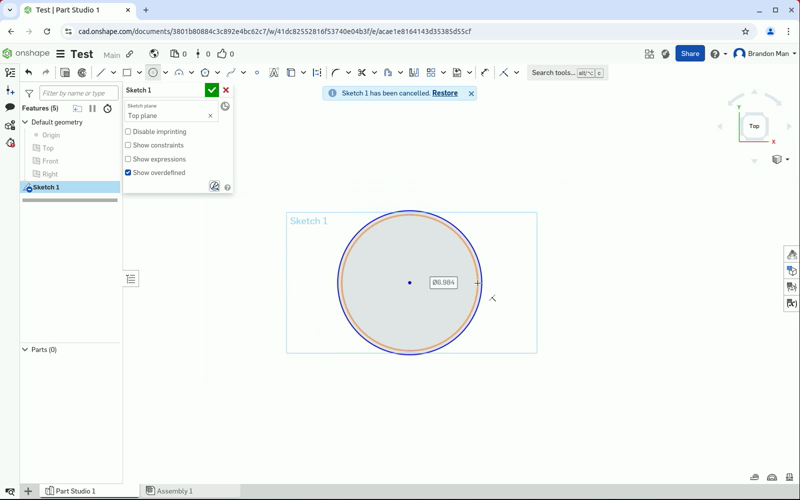
scroll(-6)
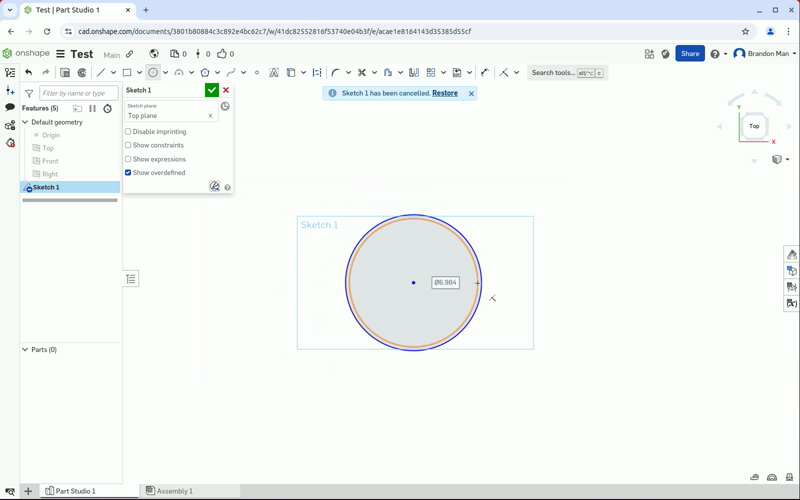
scroll(-6)
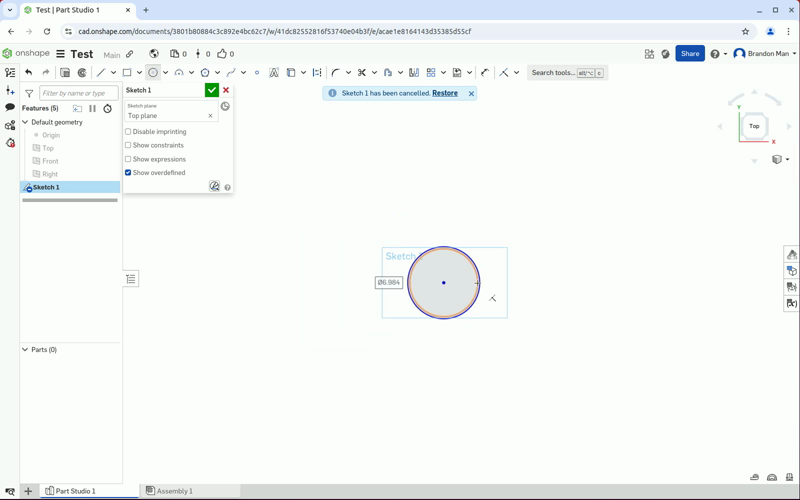
scroll(-6)
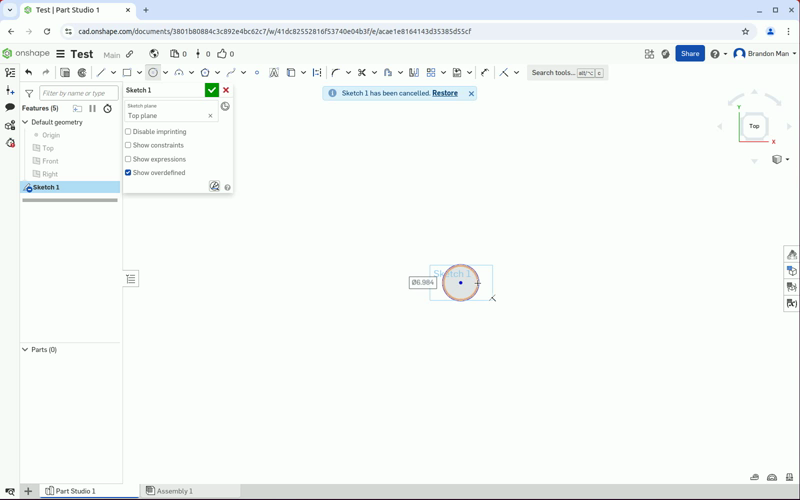
key(esc)
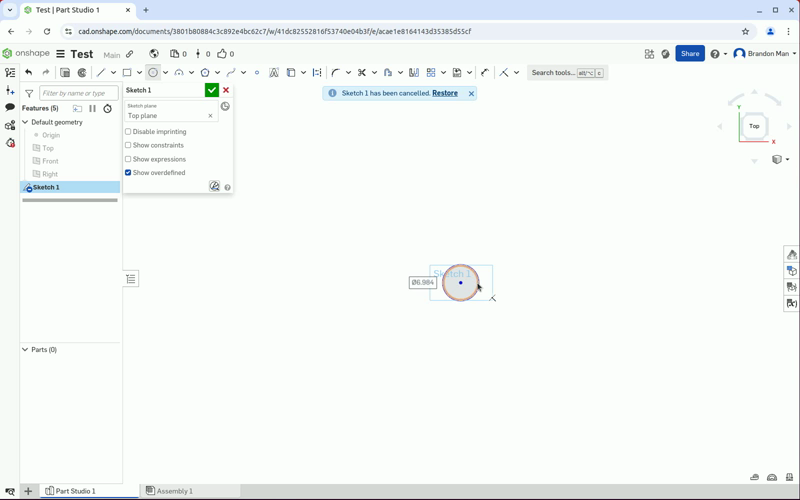
mouse_move(467, 299)
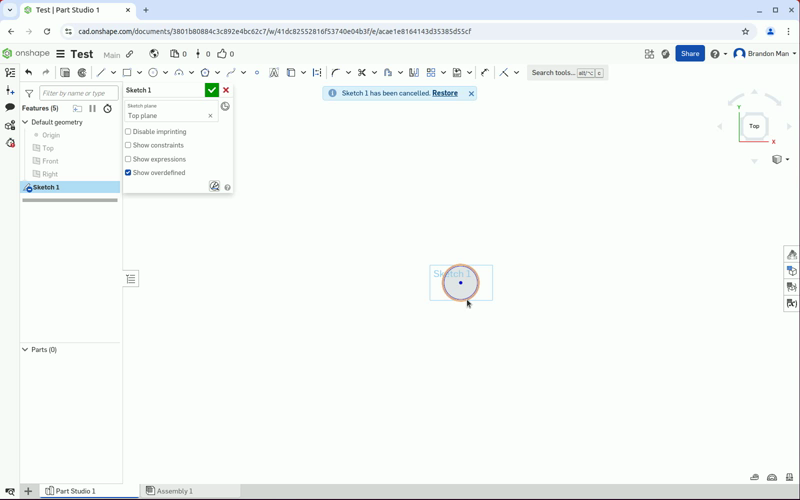
scroll(6)
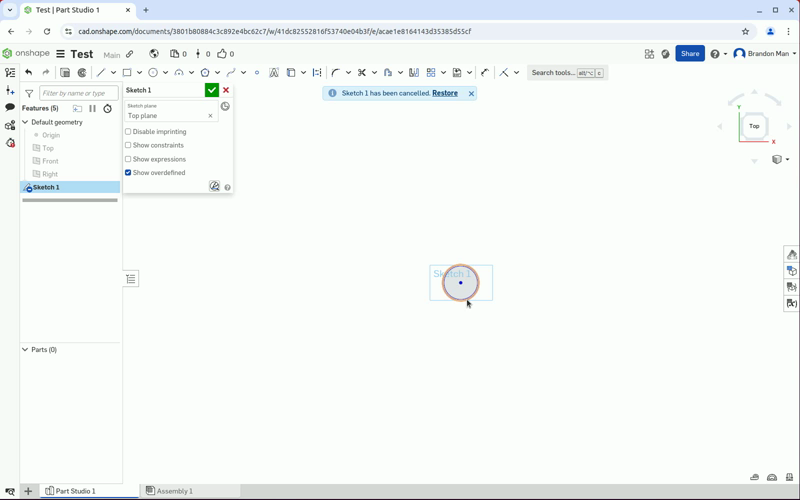
scroll(6)
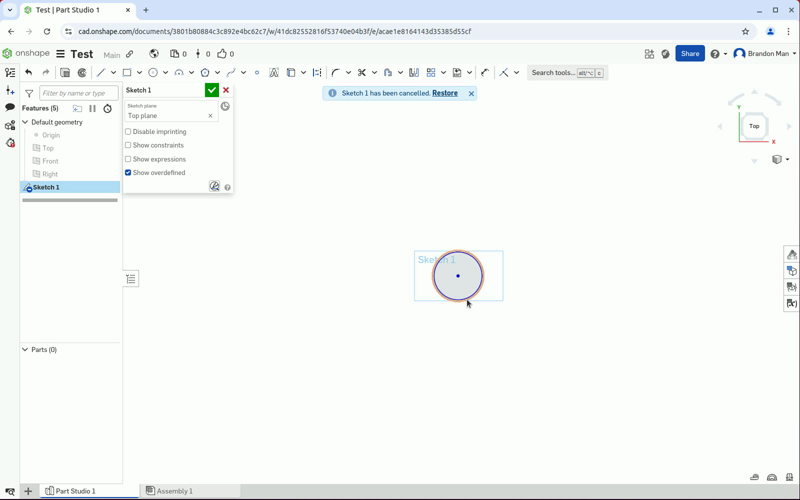
scroll(6)
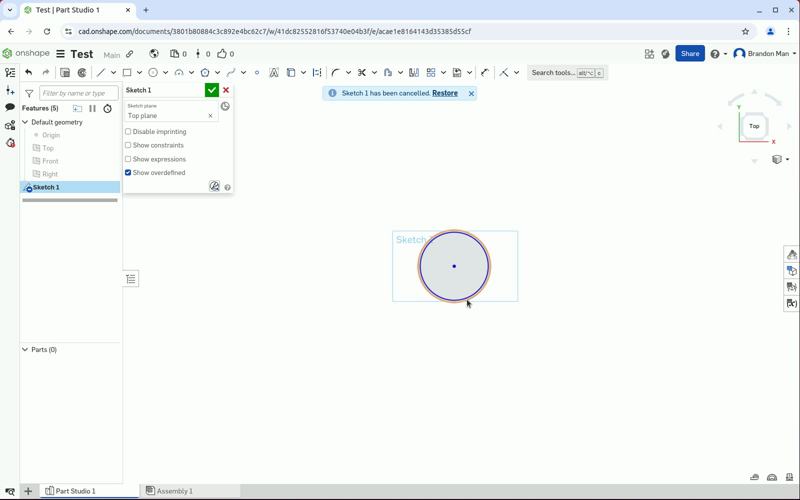
scroll(6)
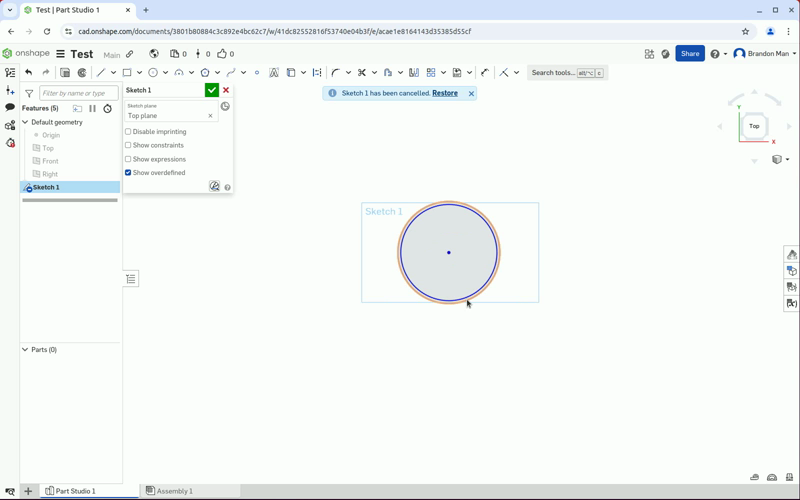
scroll(6)
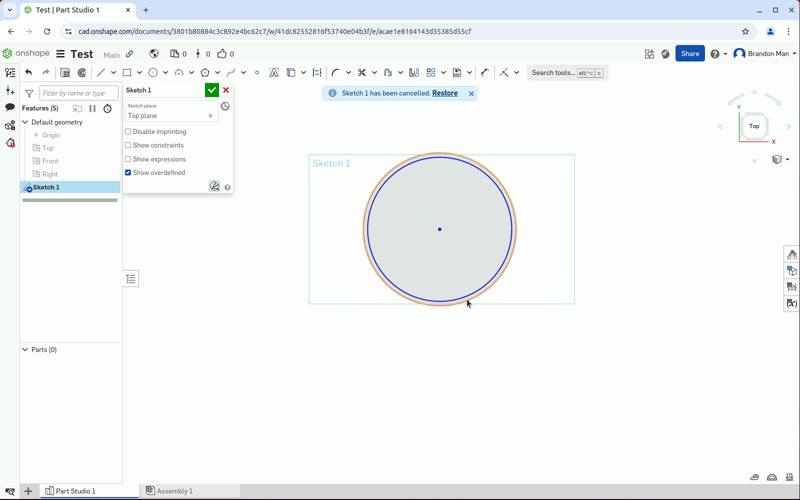
scroll(6)
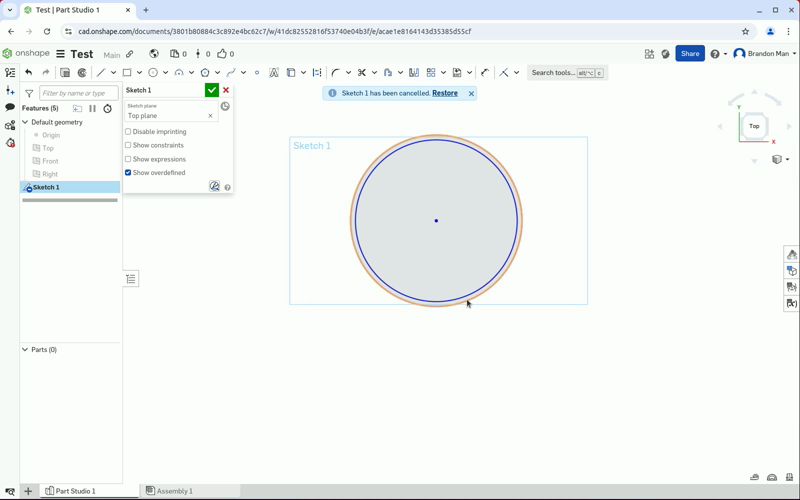
scroll(6)
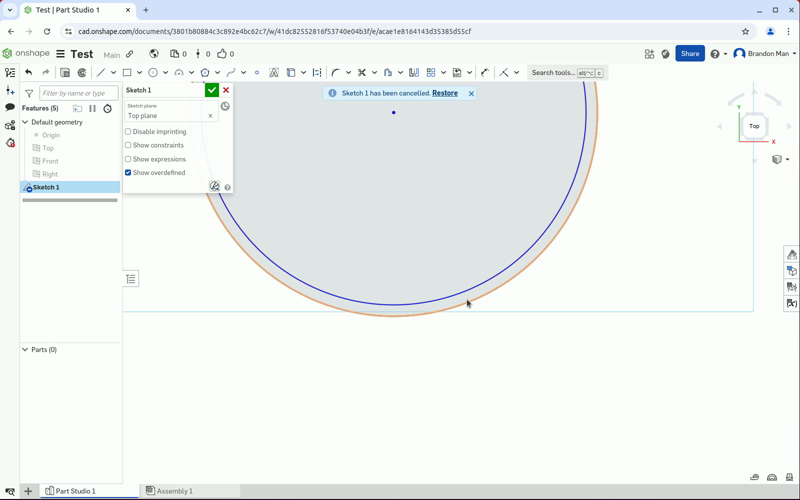
click(467, 299)
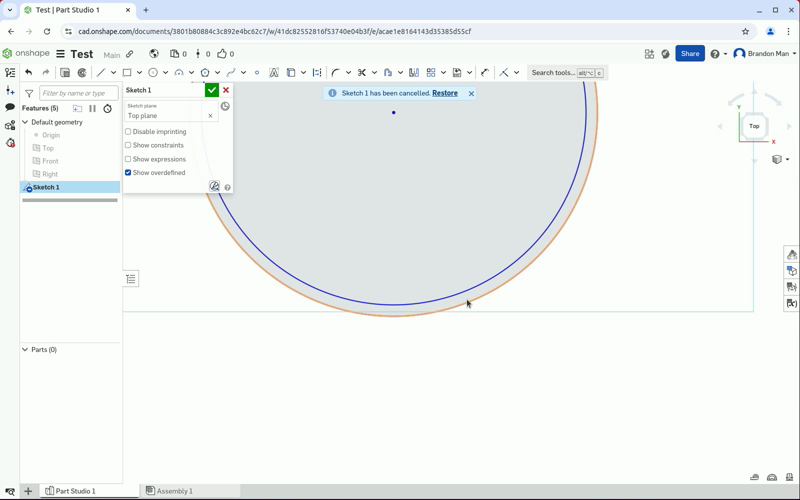
scroll(-6)
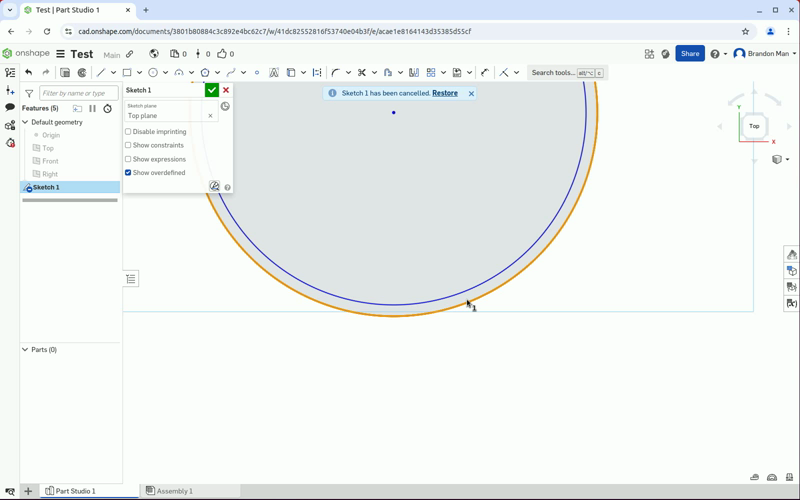
scroll(-6)
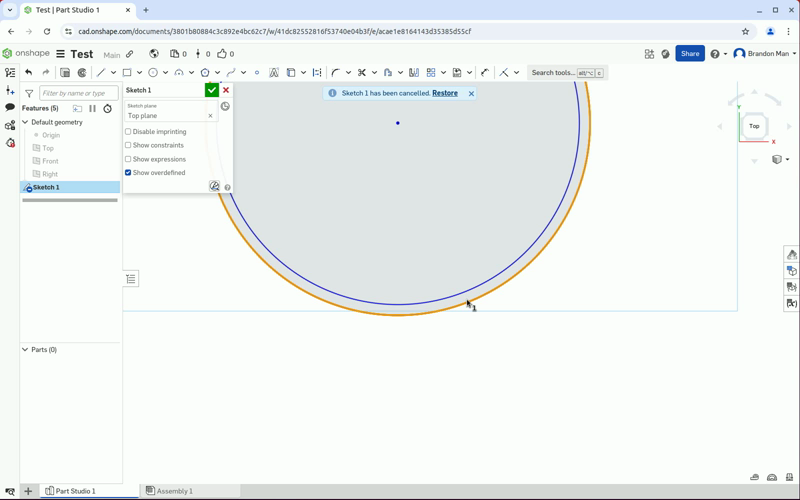
scroll(-6)
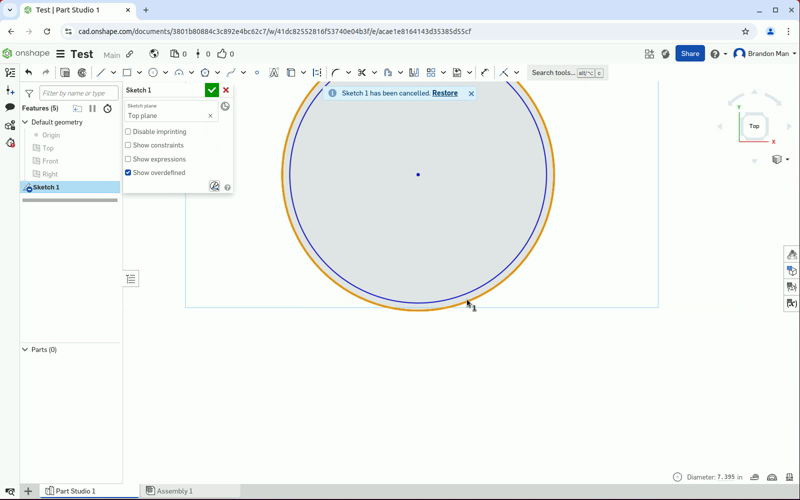
scroll(-6)
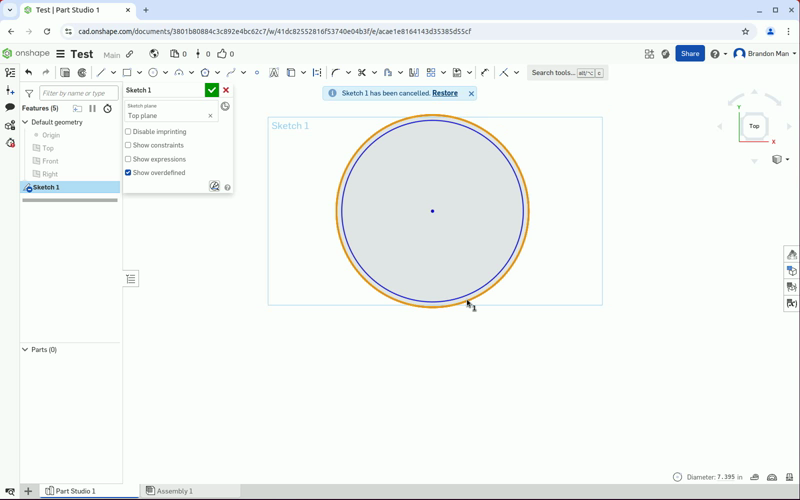
scroll(-6)
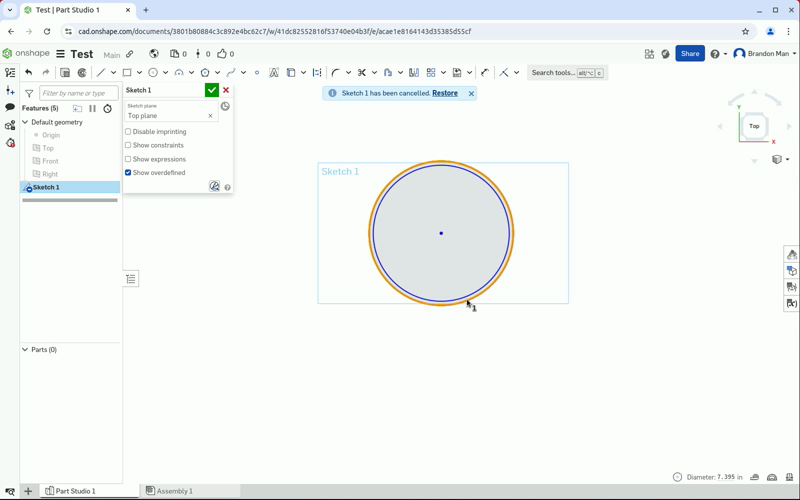
scroll(-6)
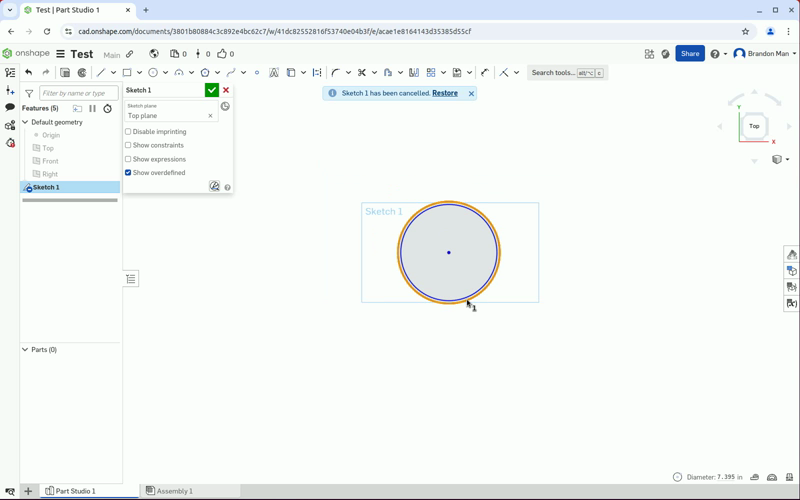
scroll(-6)
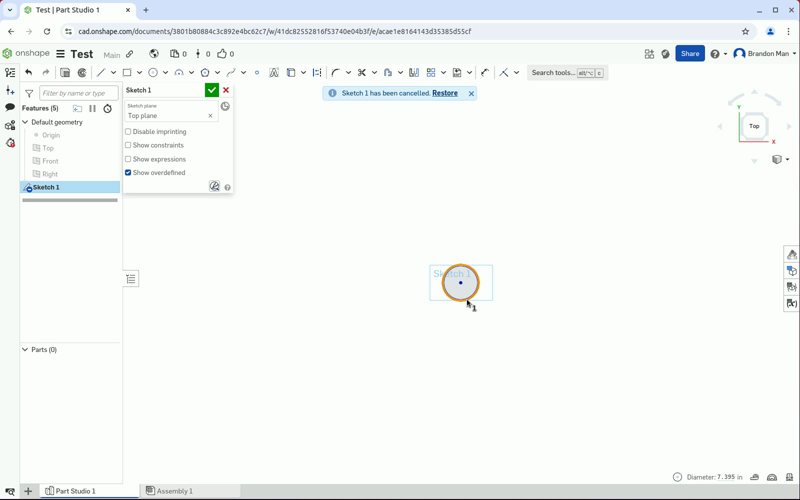
mouse_move(73, 352)
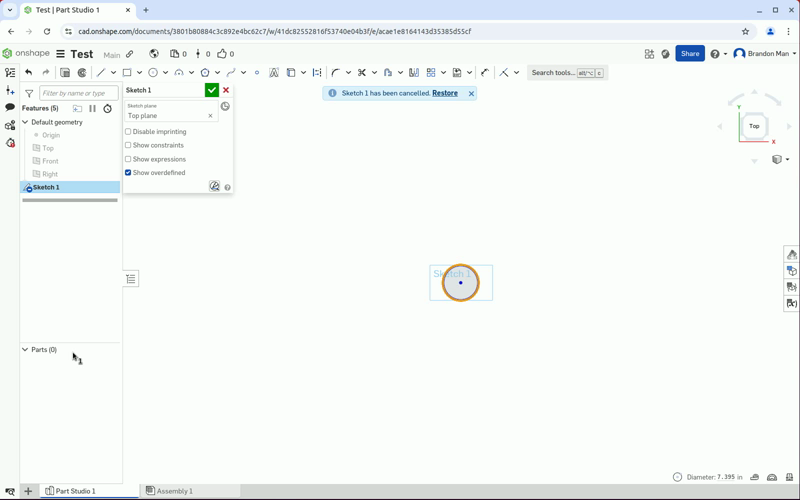
key(shift+y)
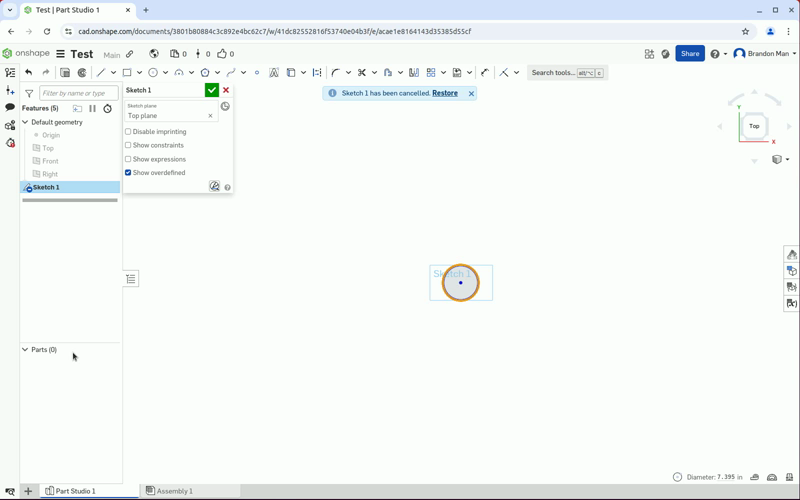
key(shift+e)
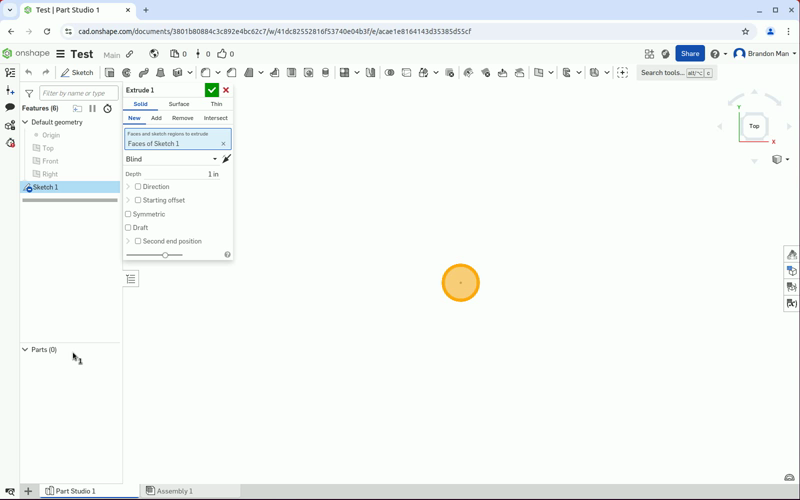
mouse_move(143, 106)
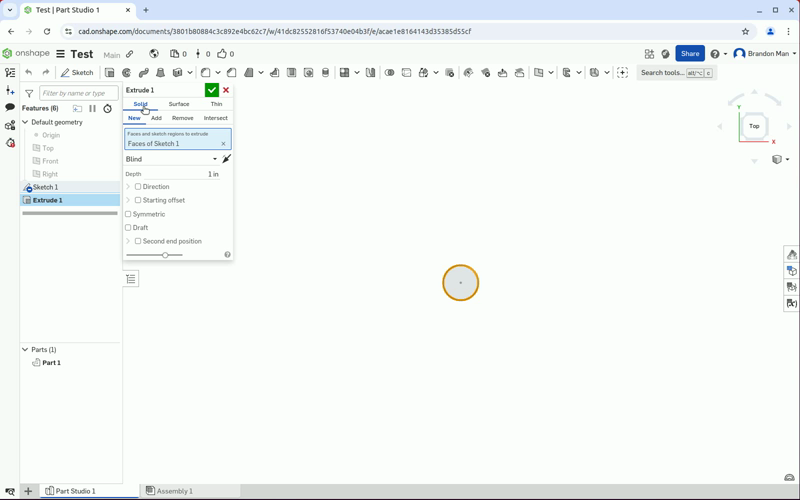
click(143, 106)
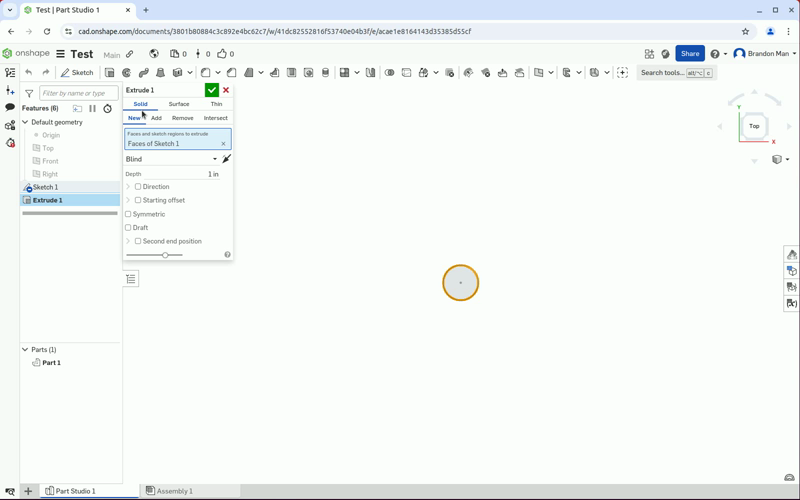
mouse_move(137, 120)
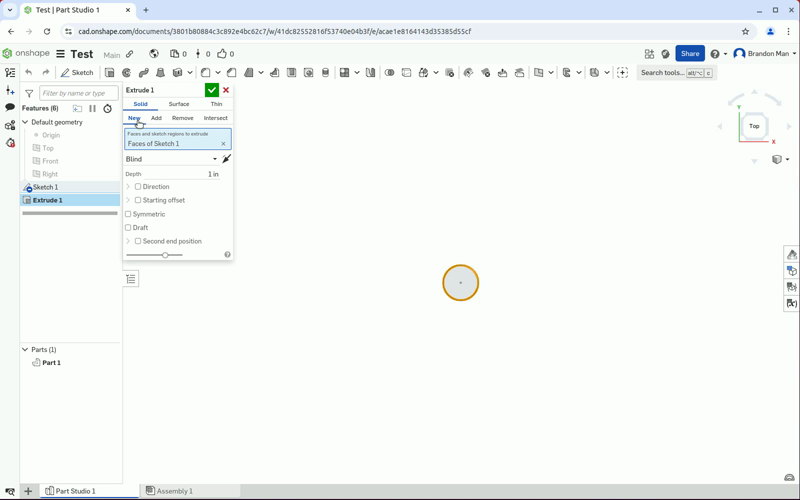
click(137, 120)
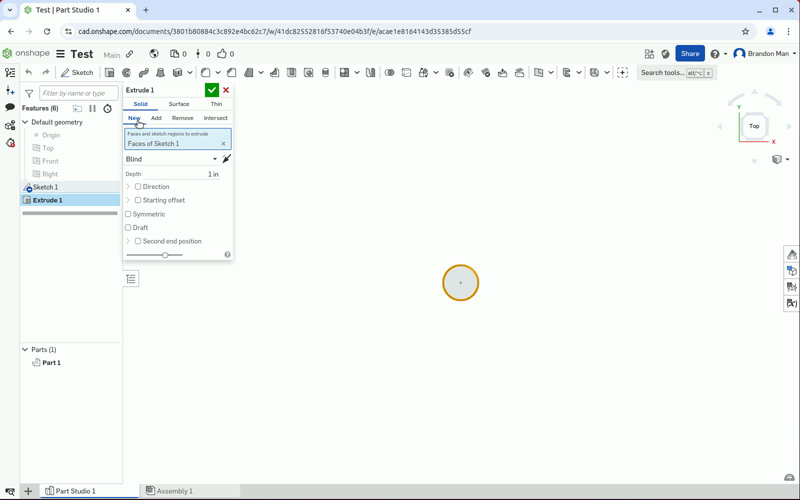
key(tab, 4)
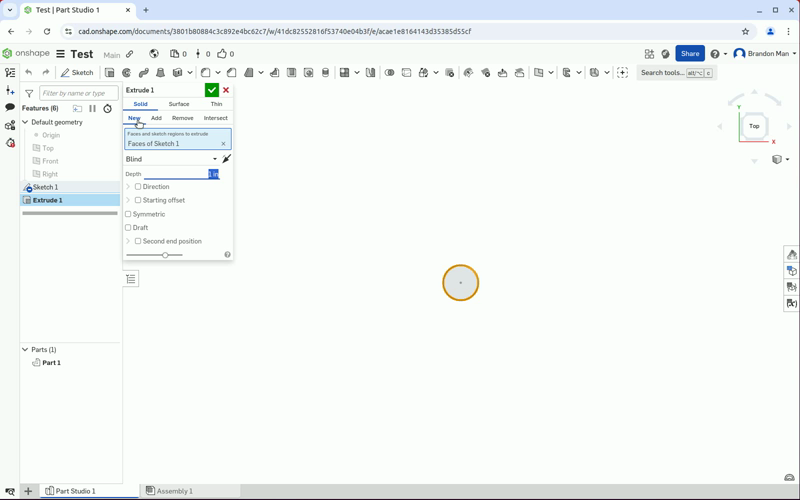
text(23.108)
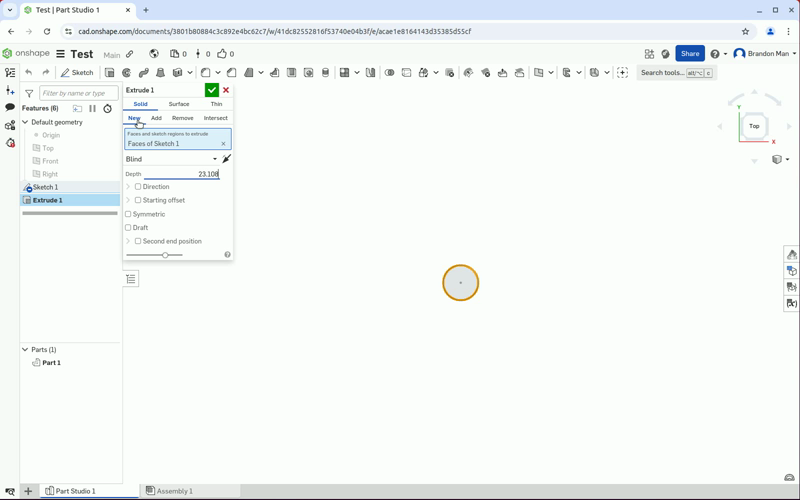
key(enter)
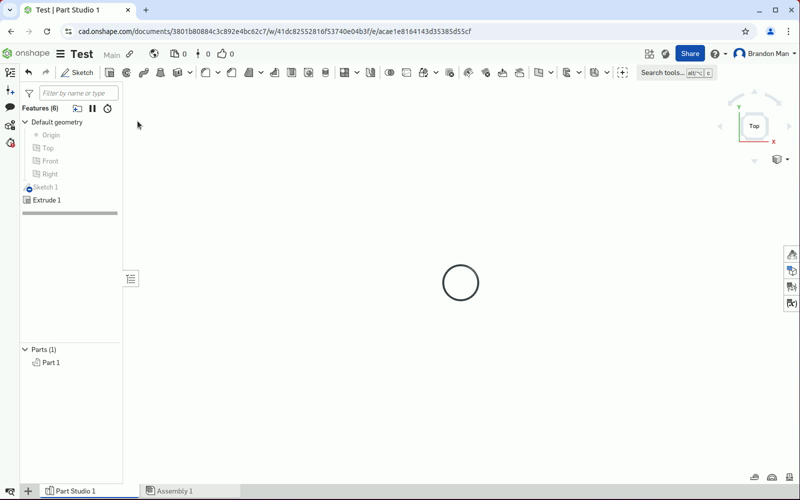
key(shift+h)
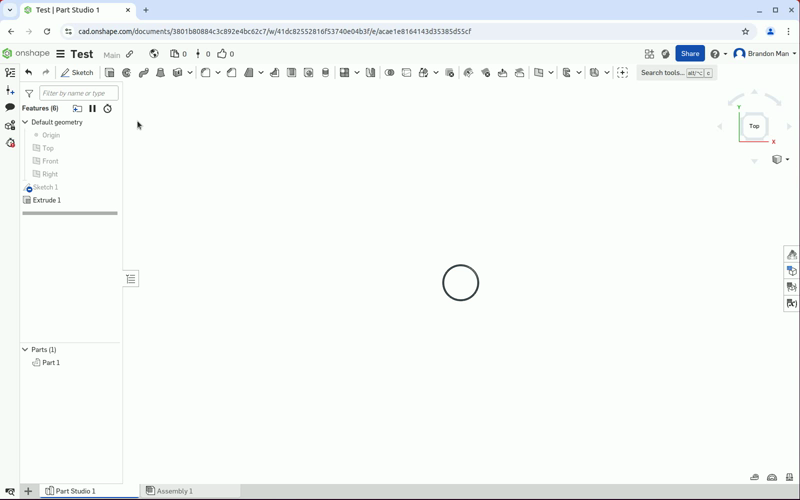
key(shift+h)
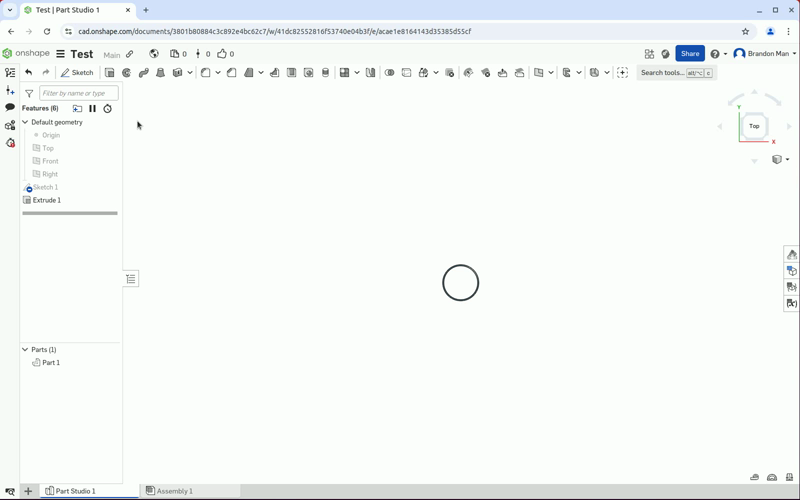
mouse_move(73, 189)
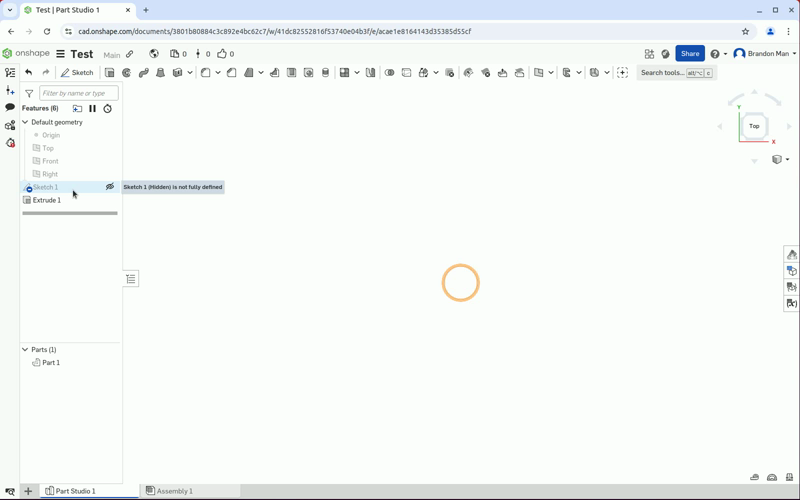
click(73, 189)
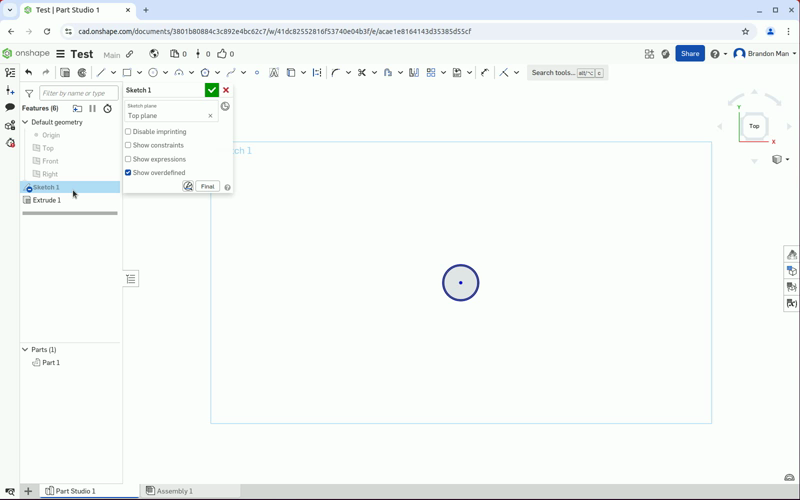
mouse_move(229, 92)
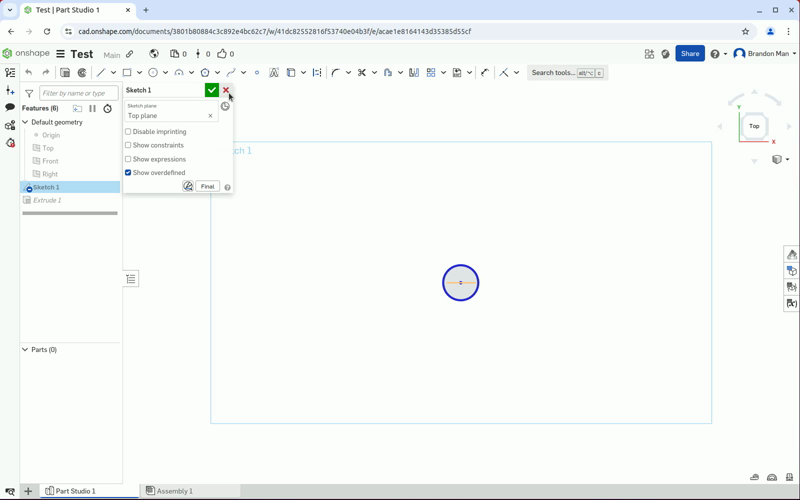
click(229, 92)
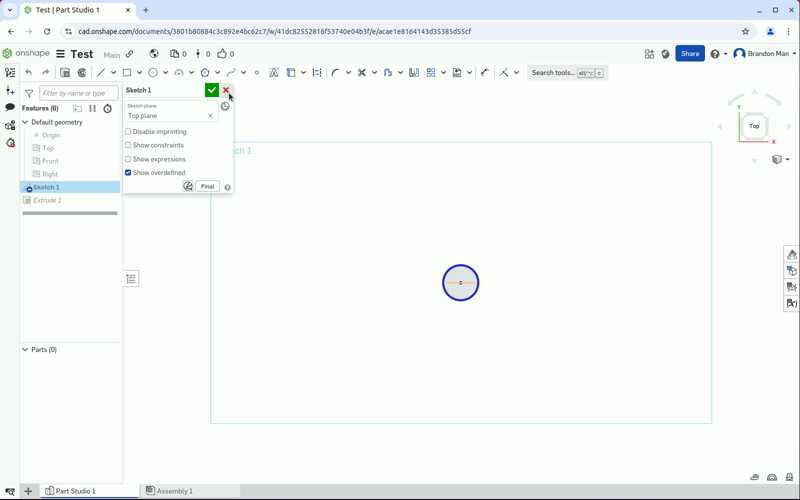
key(shift+s)
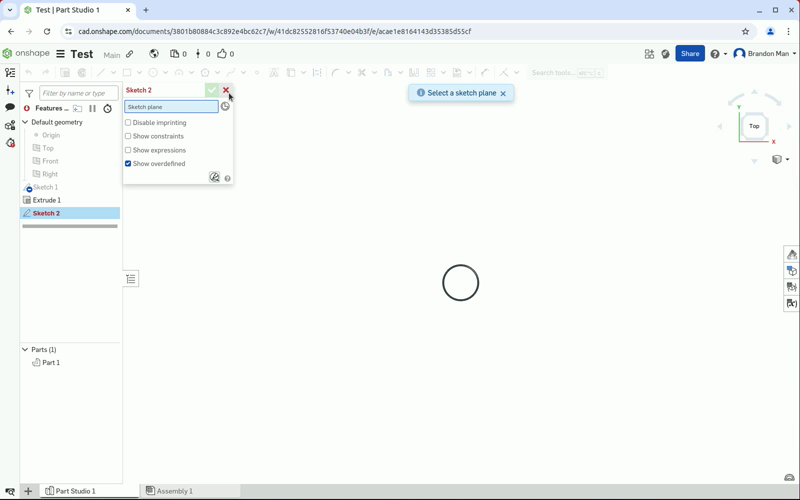
mouse_move(73, 150)
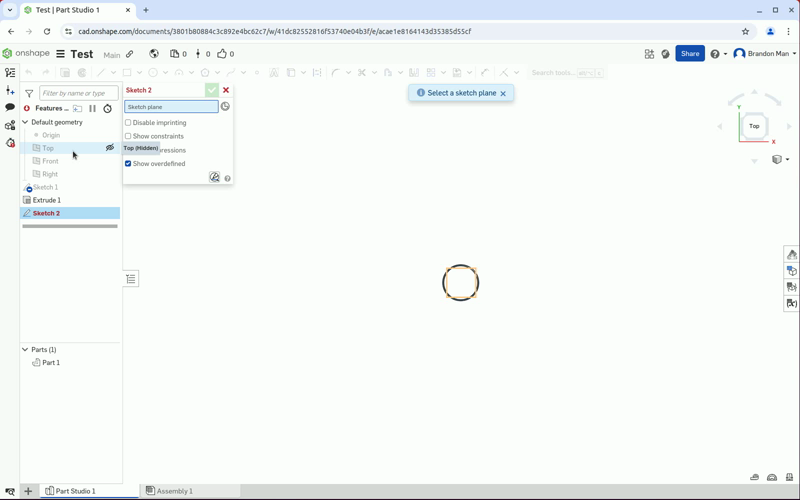
click(73, 150)
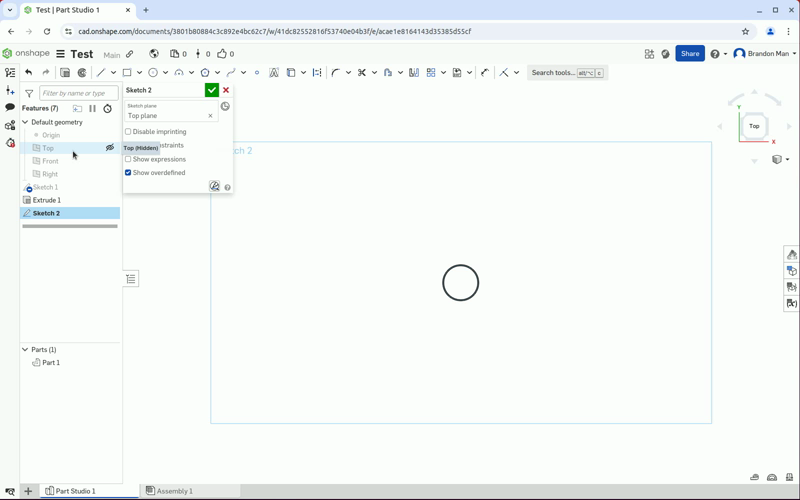
mouse_move(73, 352)
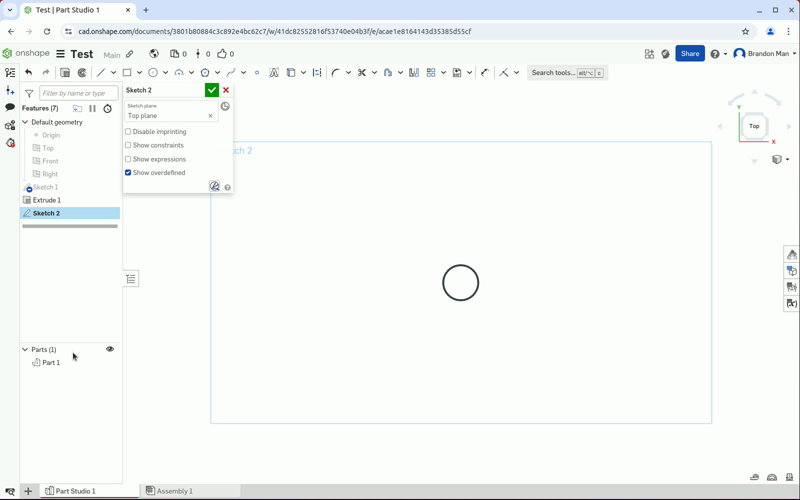
key(y)
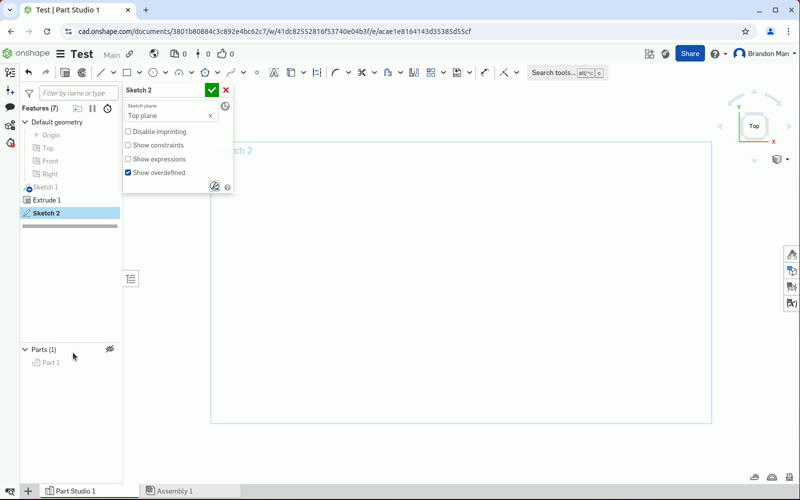
key(c)
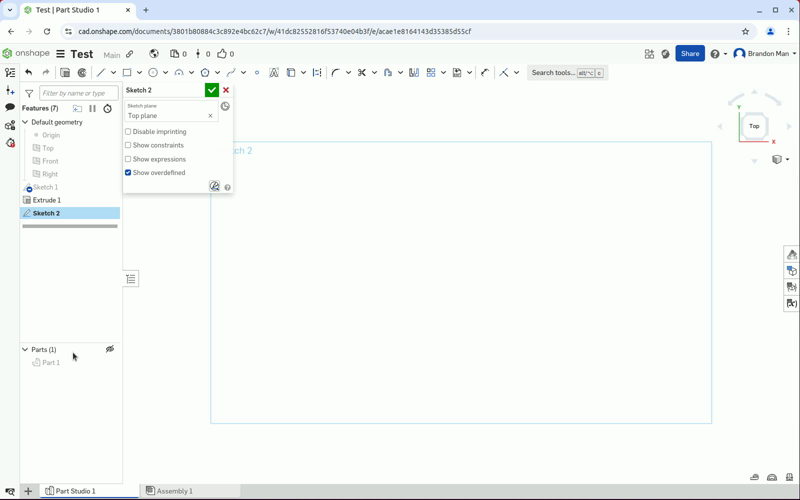
key_down(shift)
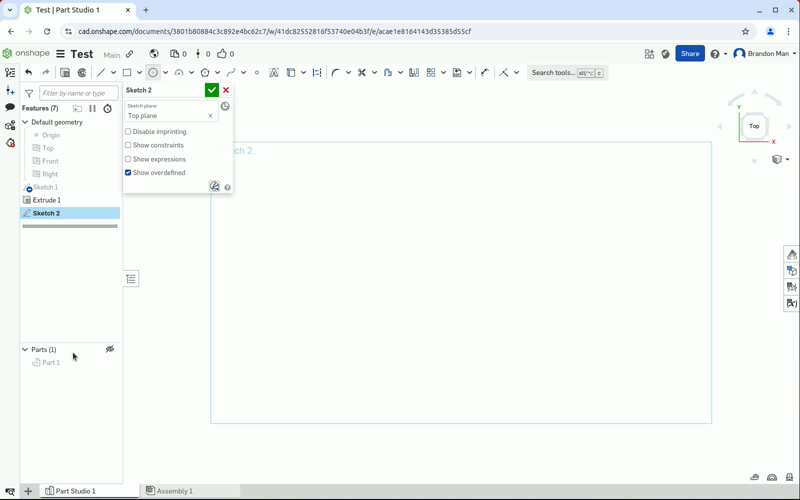
mouse_move(461, 282)
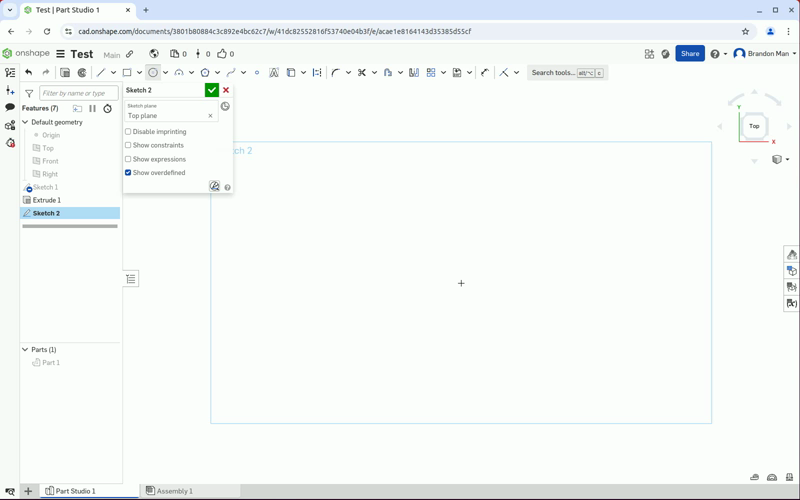
click(461, 282)
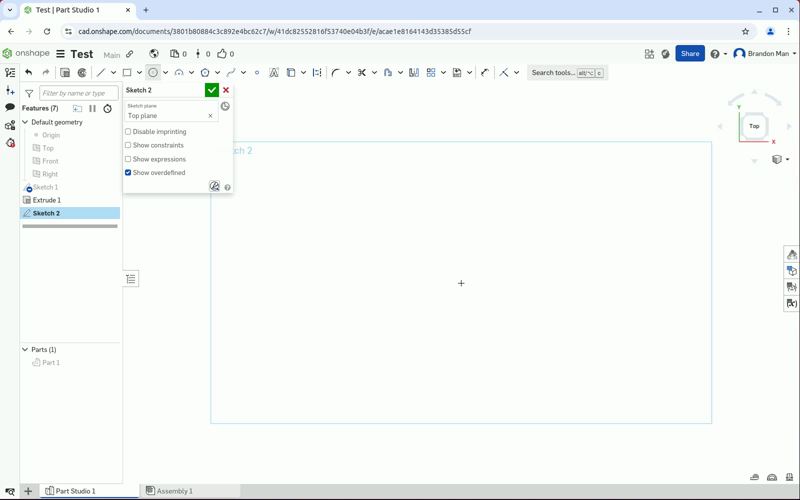
key_up(shift)
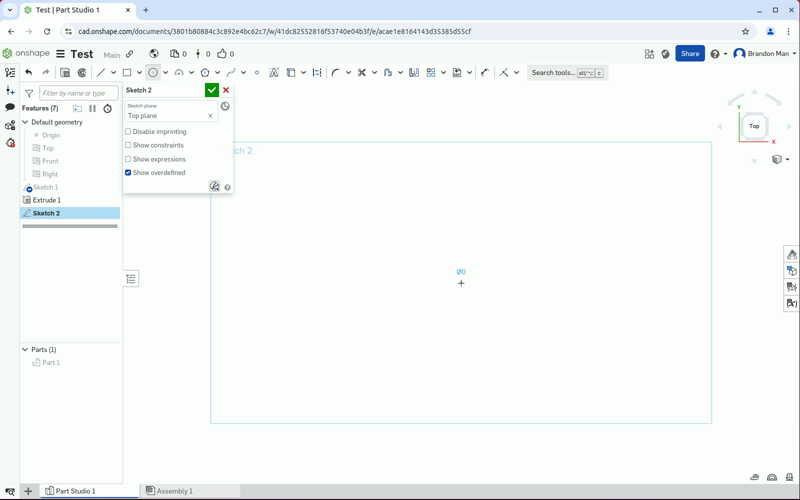
mouse_move(480, 282)
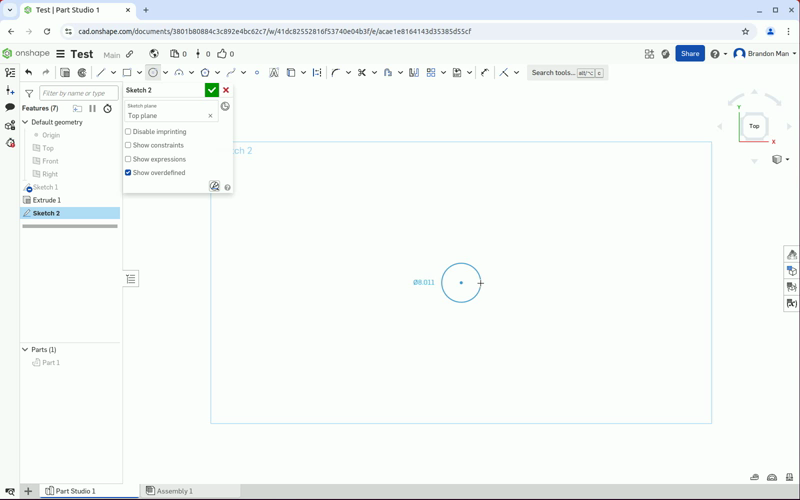
click(480, 282)
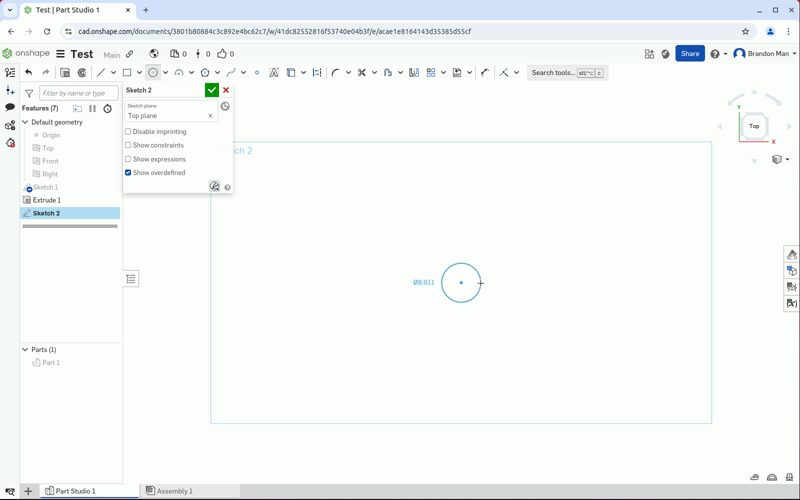
key(esc)
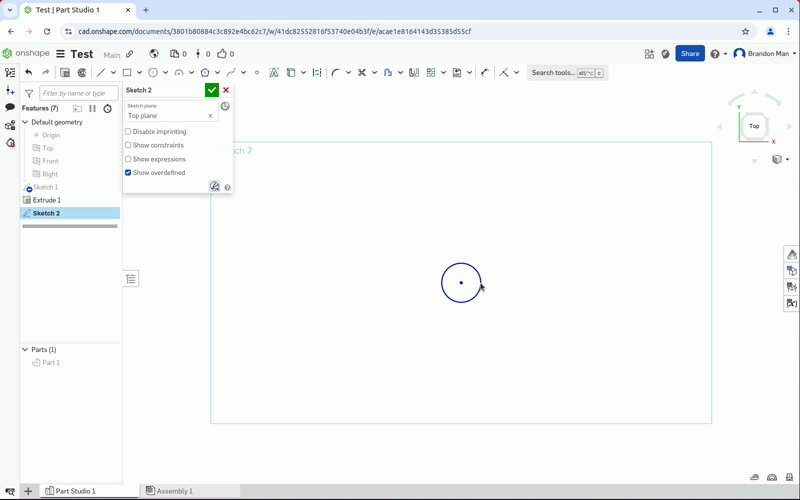
mouse_move(469, 286)
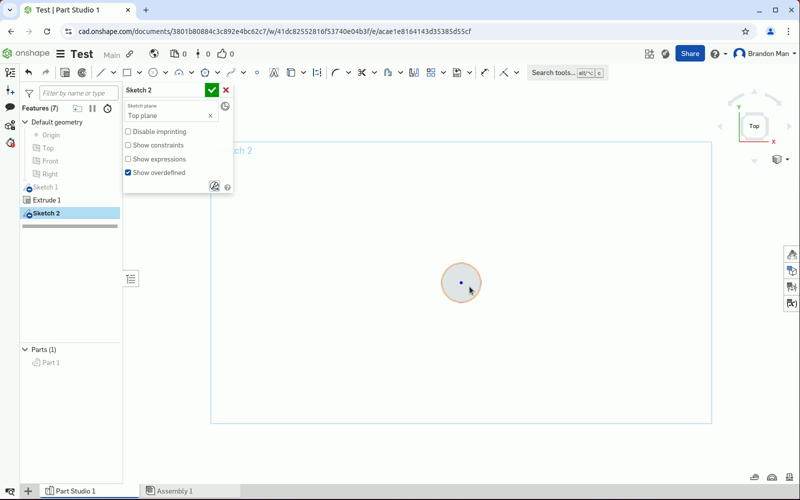
scroll(6)
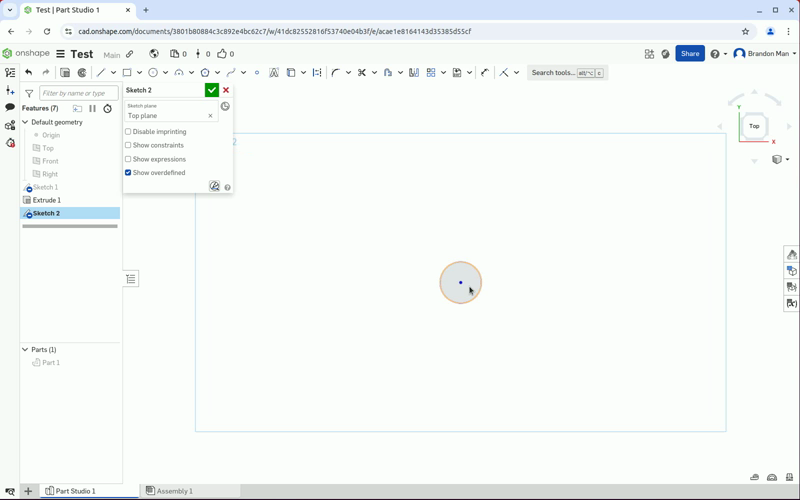
scroll(6)
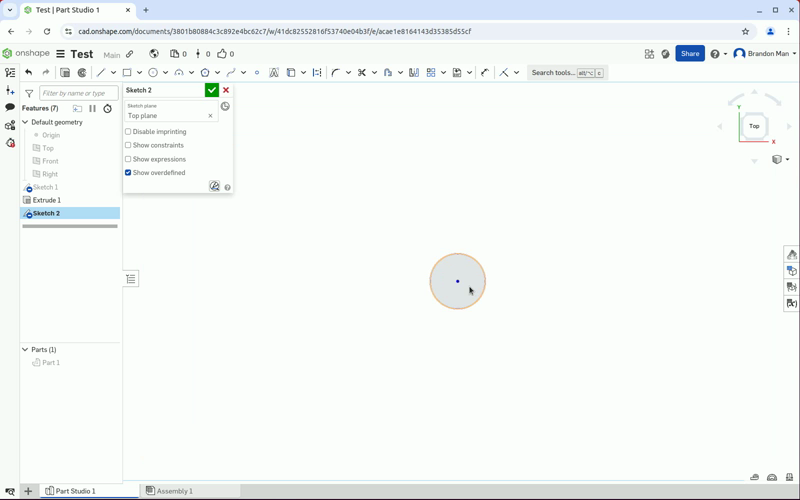
scroll(6)
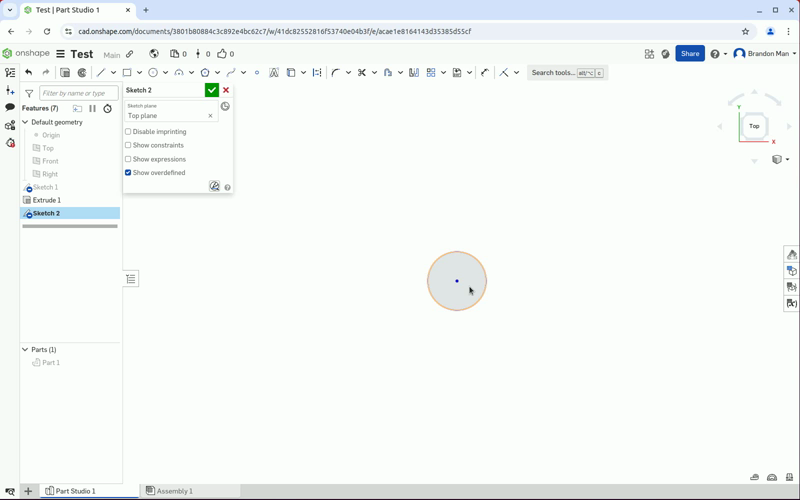
scroll(6)
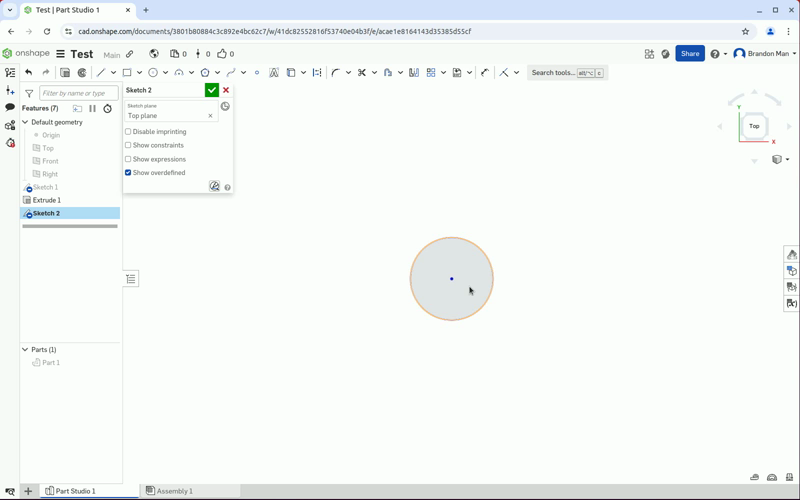
scroll(6)
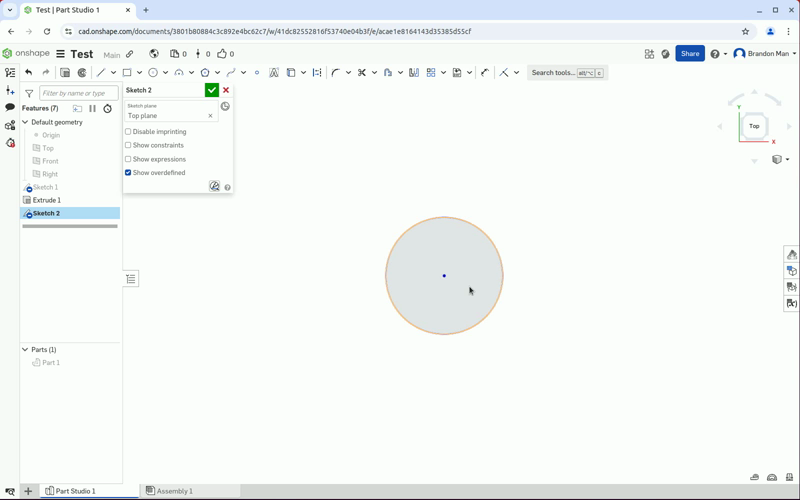
scroll(6)
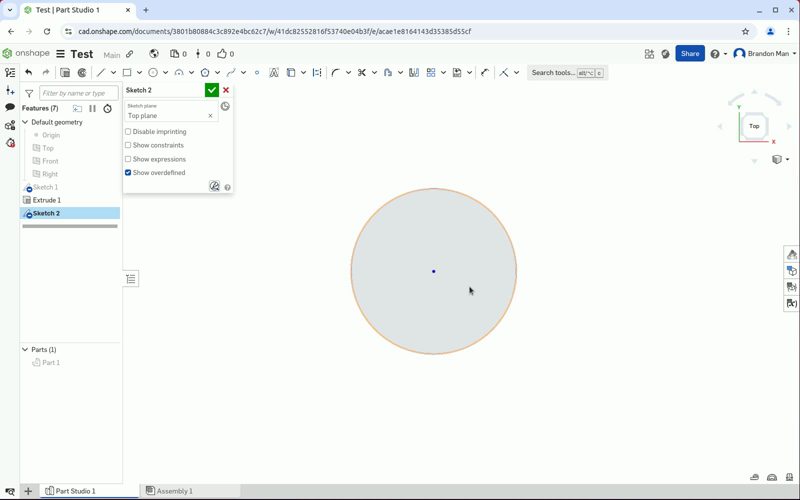
scroll(6)
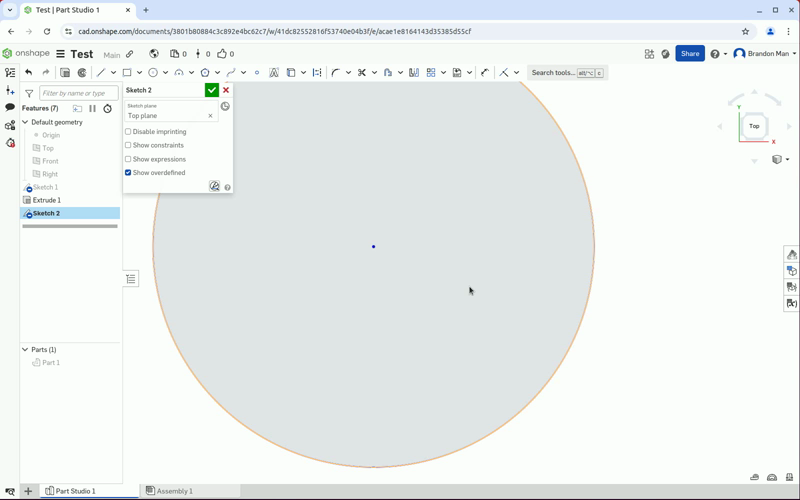
click(469, 286)
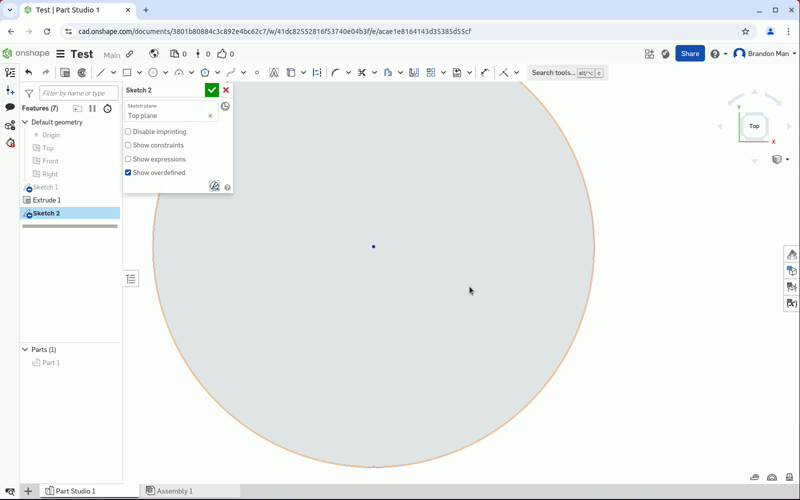
scroll(-6)
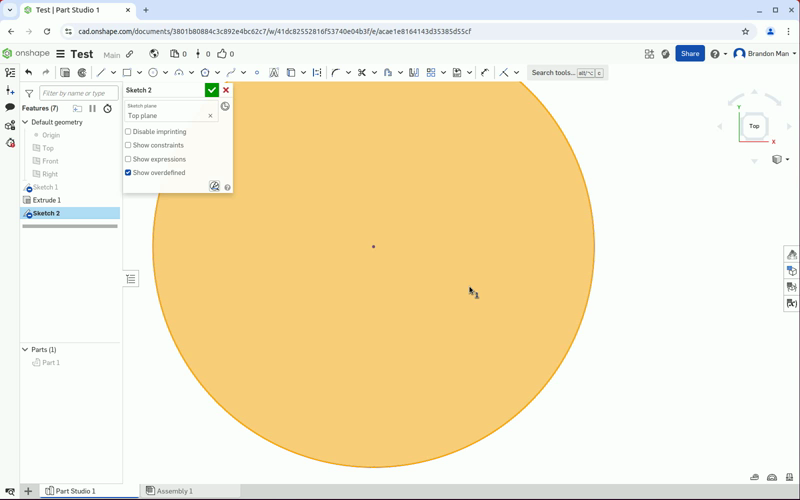
scroll(-6)
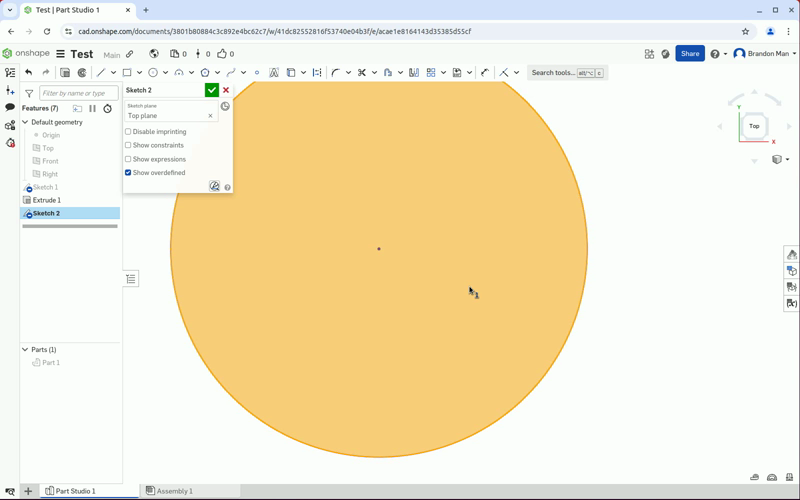
scroll(-6)
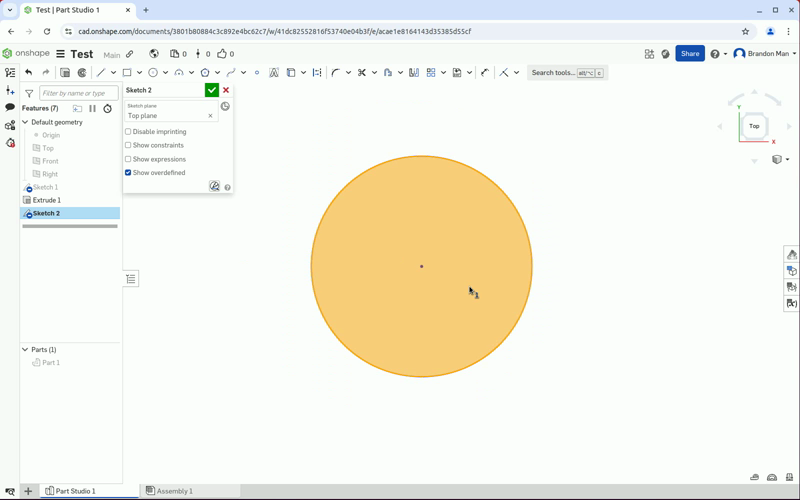
scroll(-6)
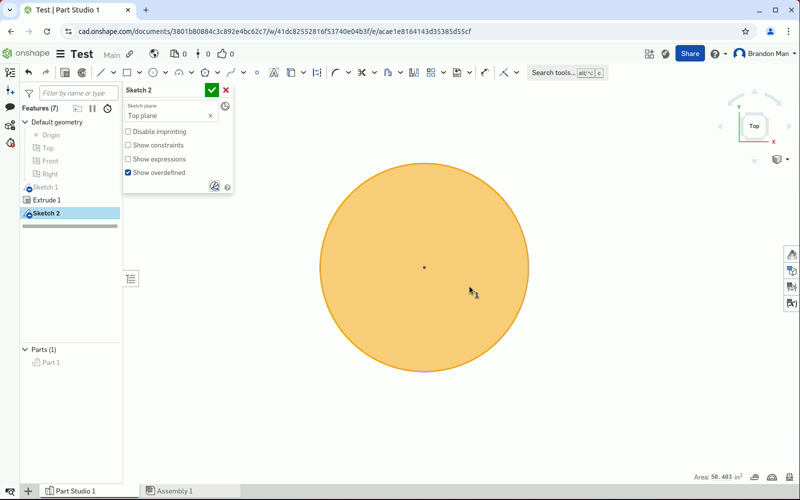
scroll(-6)
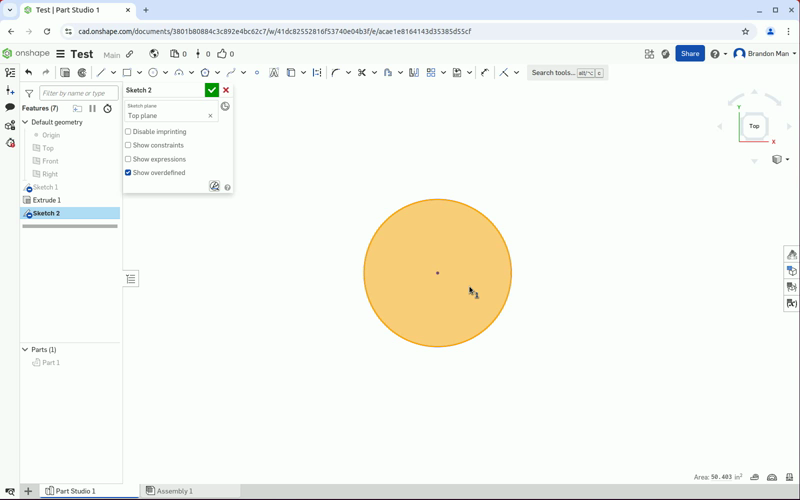
scroll(-6)
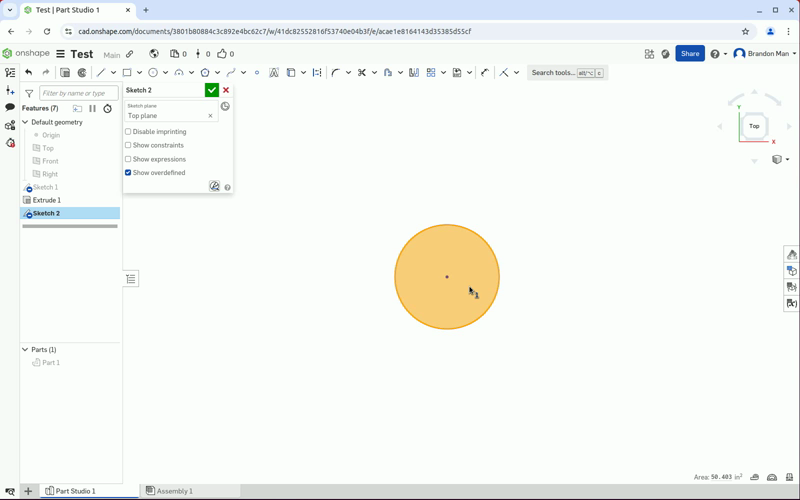
scroll(-6)
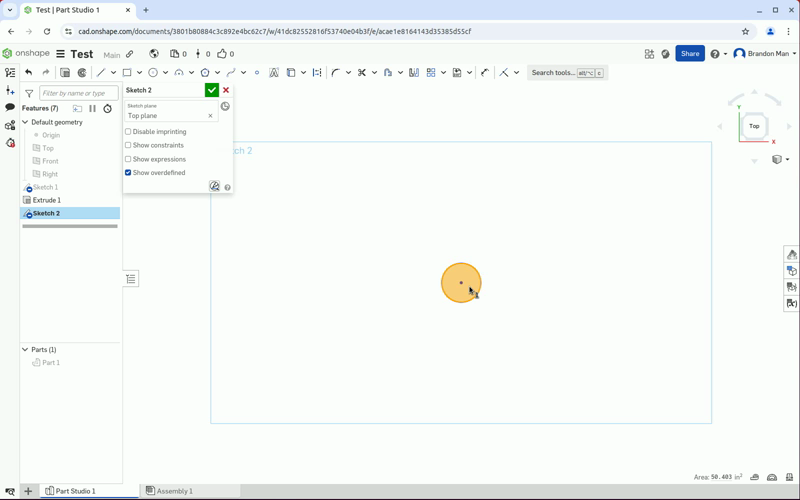
mouse_move(73, 352)
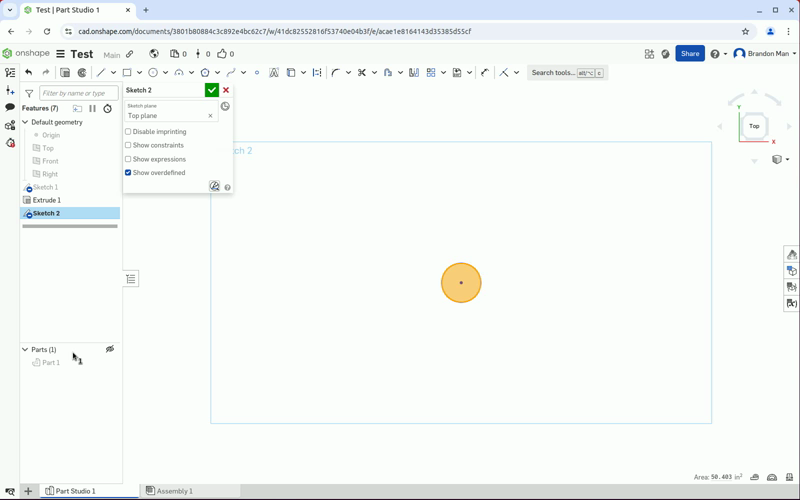
key(shift+y)
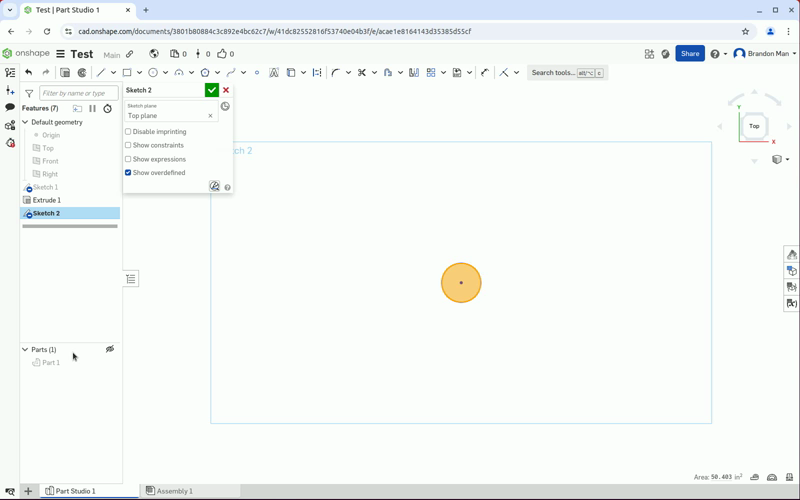
key(shift+e)
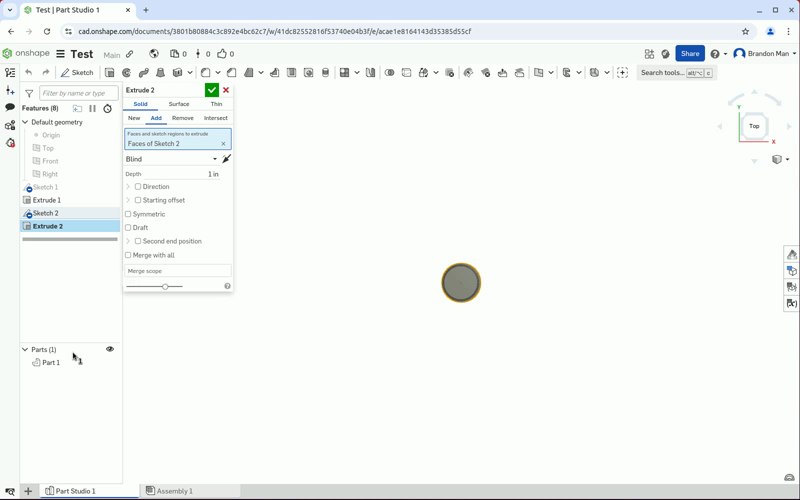
mouse_move(143, 106)
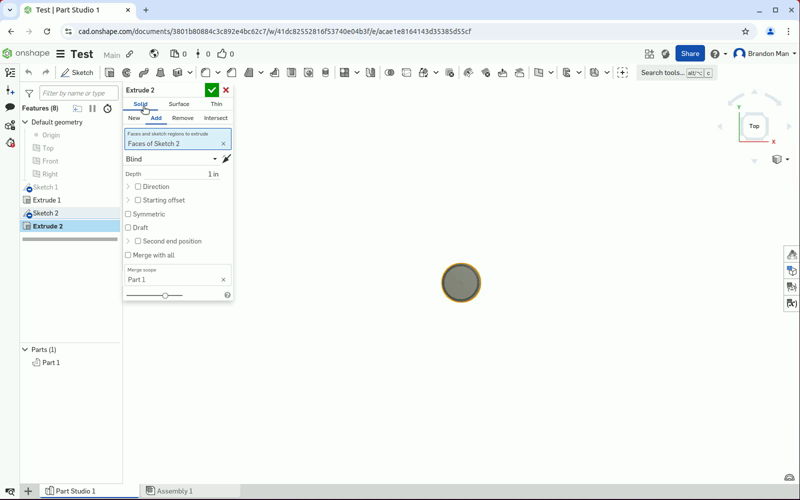
click(143, 106)
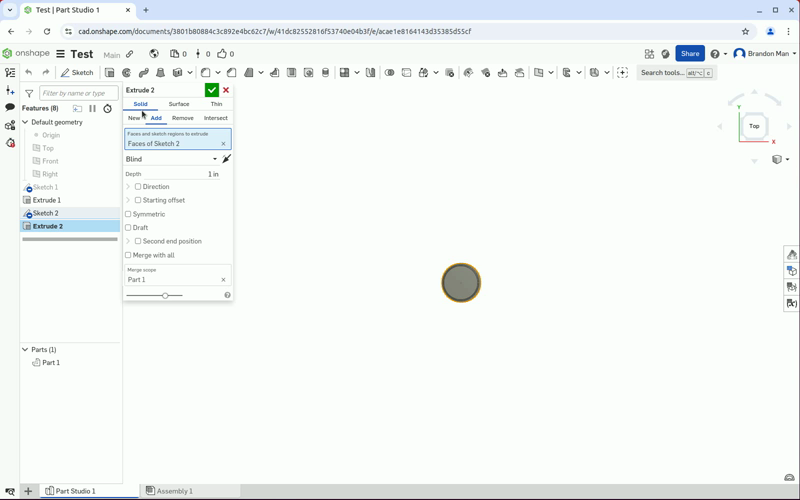
mouse_move(137, 120)
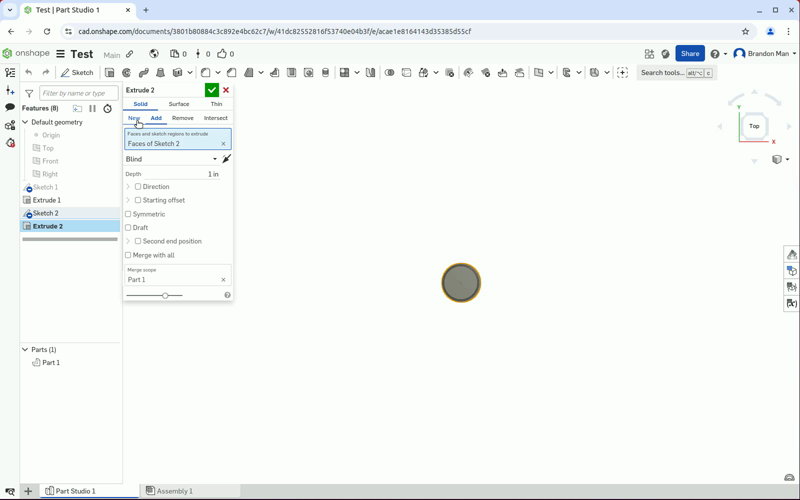
click(137, 120)
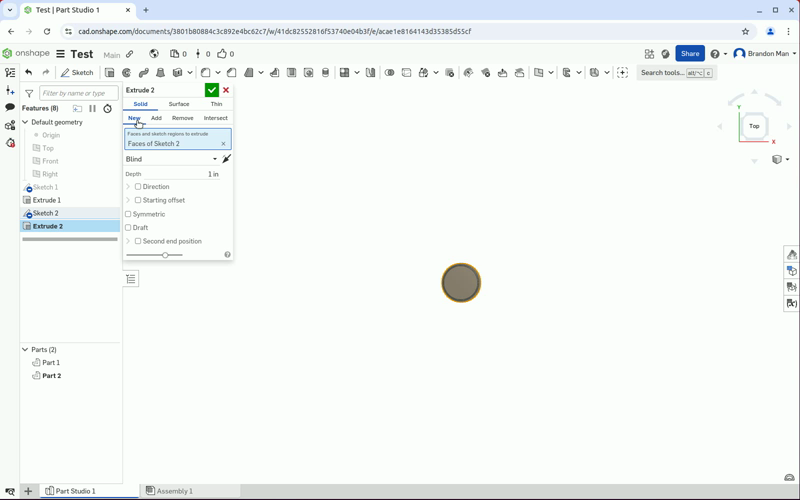
key(tab, 4)
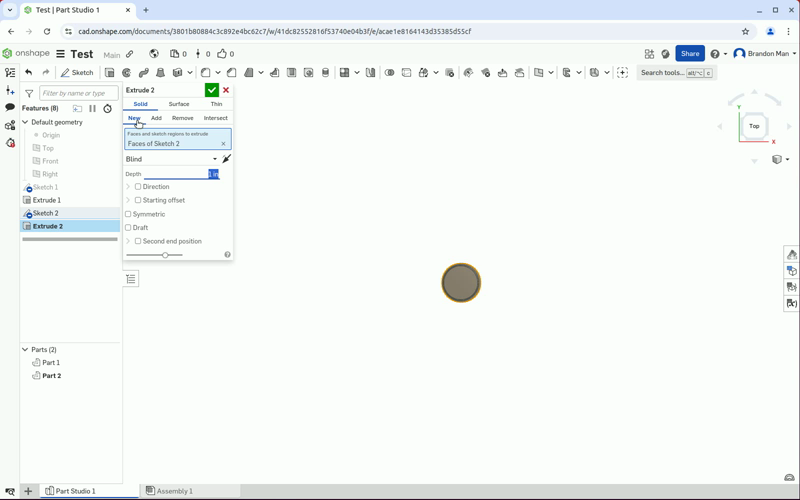
text(-0.241)
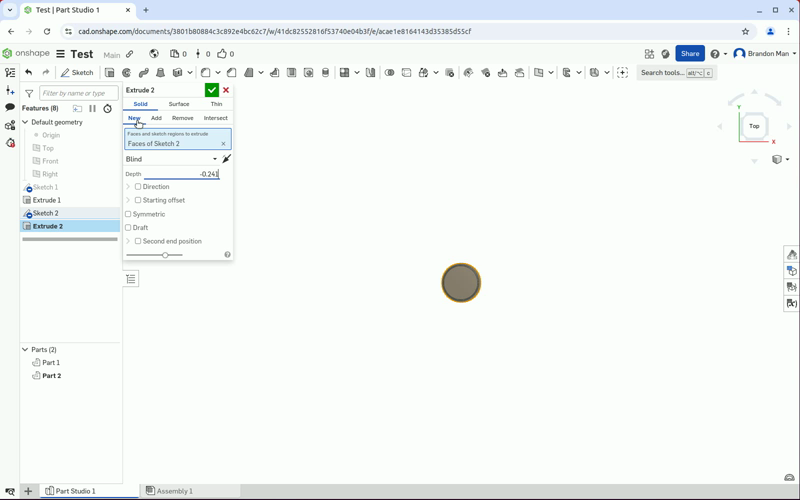
key(enter)
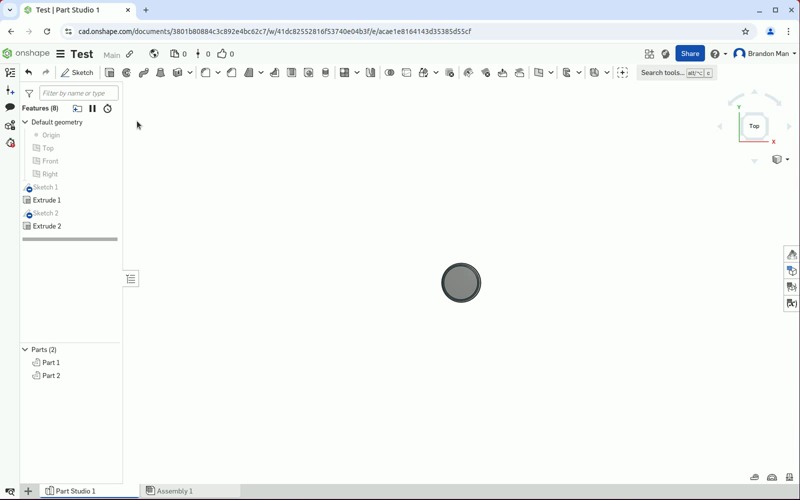
key(shift+h)
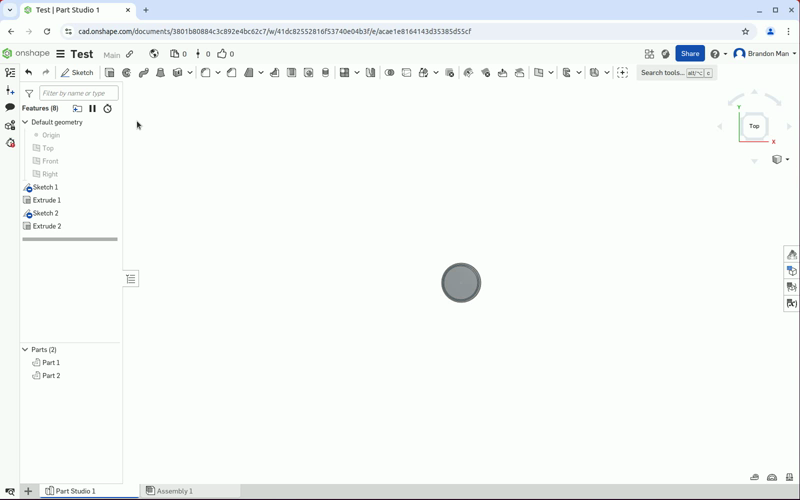
key(shift+h)
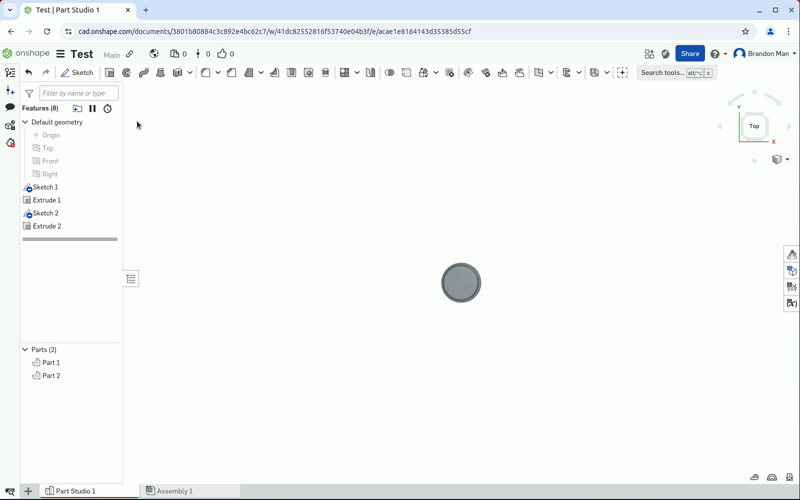
key(shift+7)
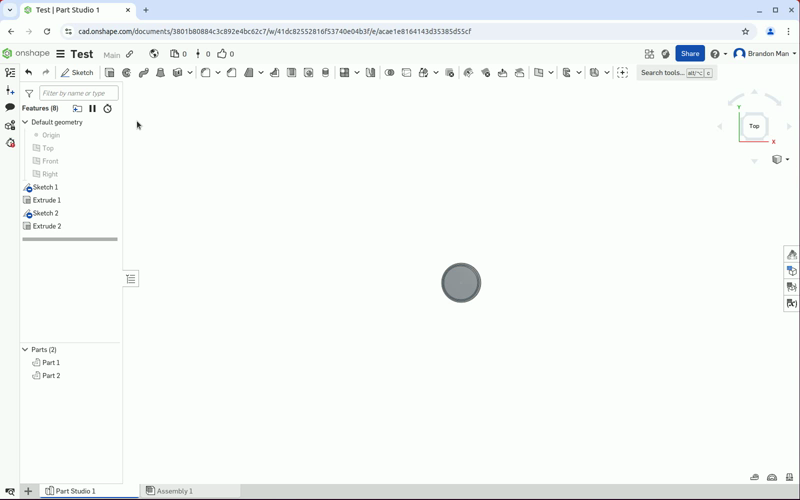
key(up, 3)
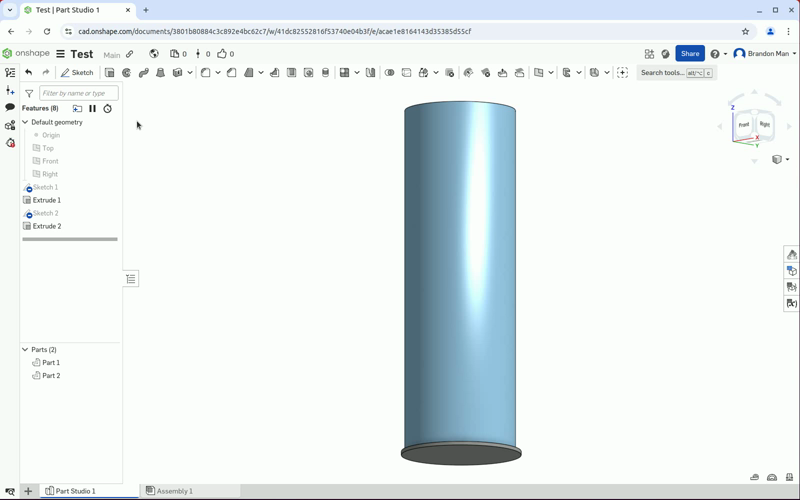
key(left, 3)
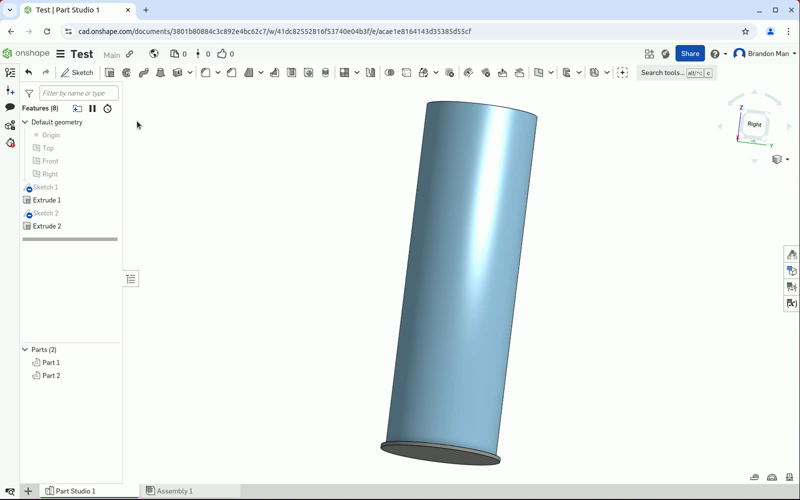
key(right, 3)
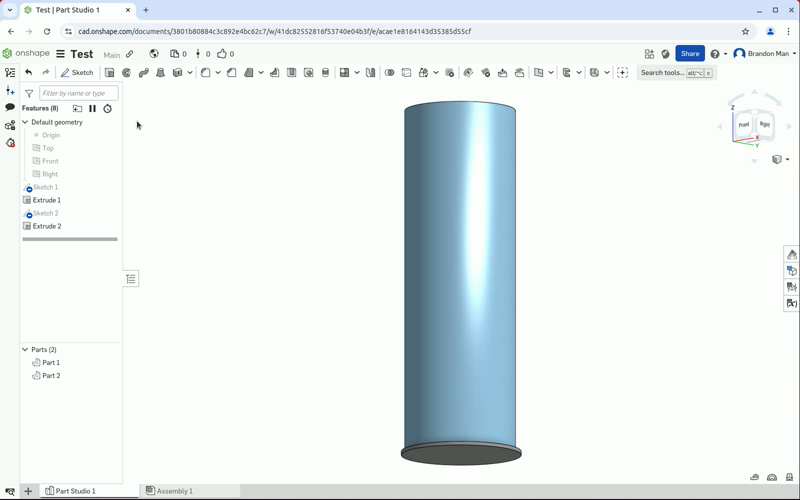
key(down, 3)
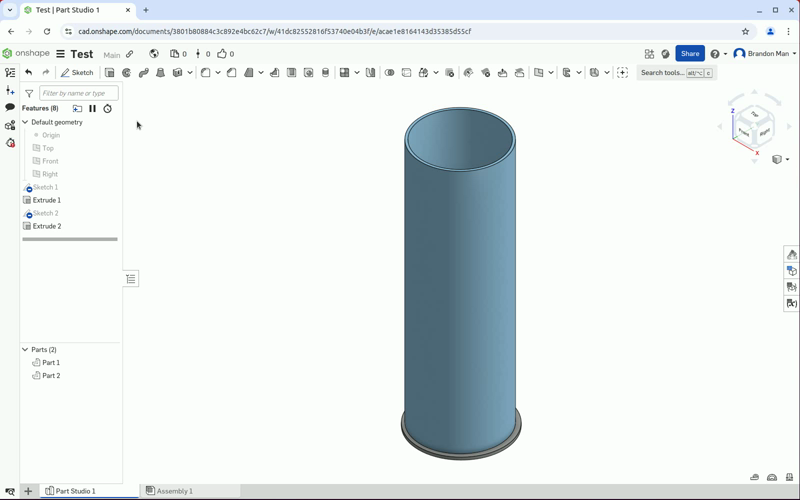
mouse_move(73, 189)
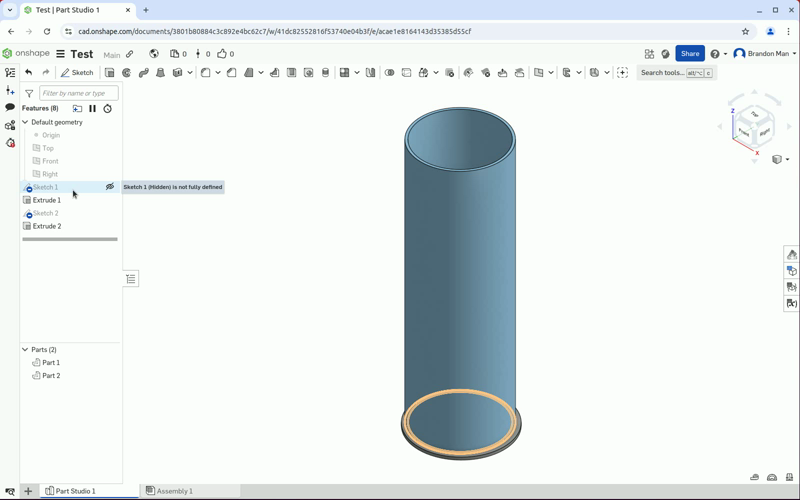
click(73, 189)